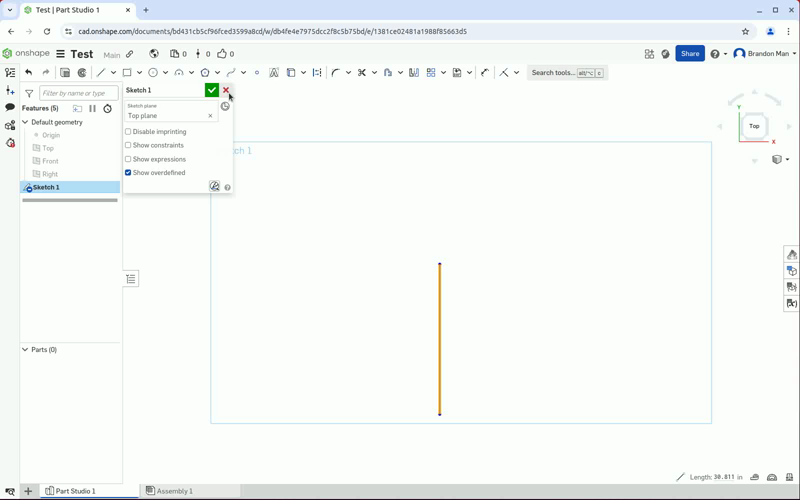
key(shift+h)
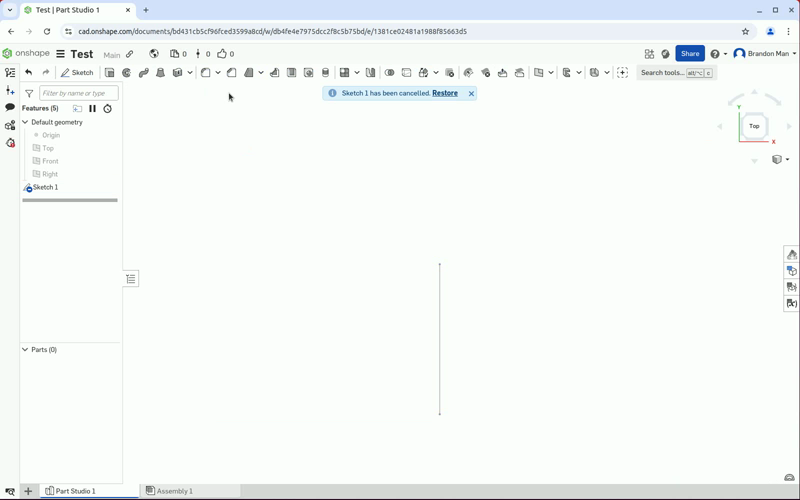
key(shift+s)
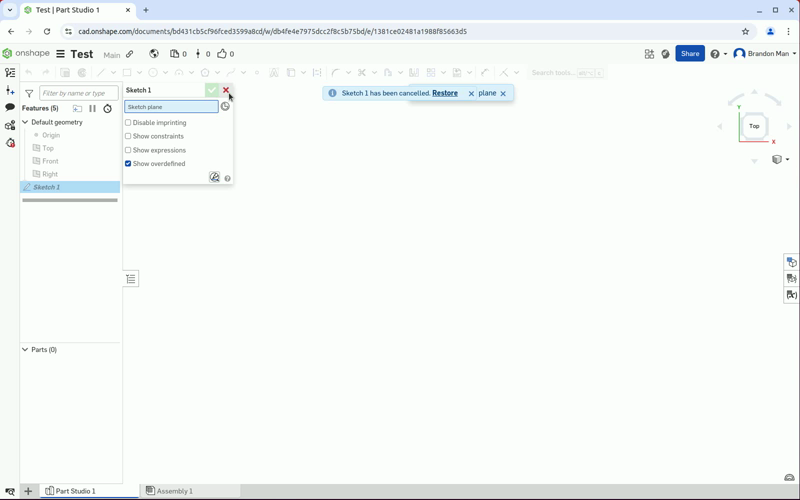
mouse_move(73, 150)
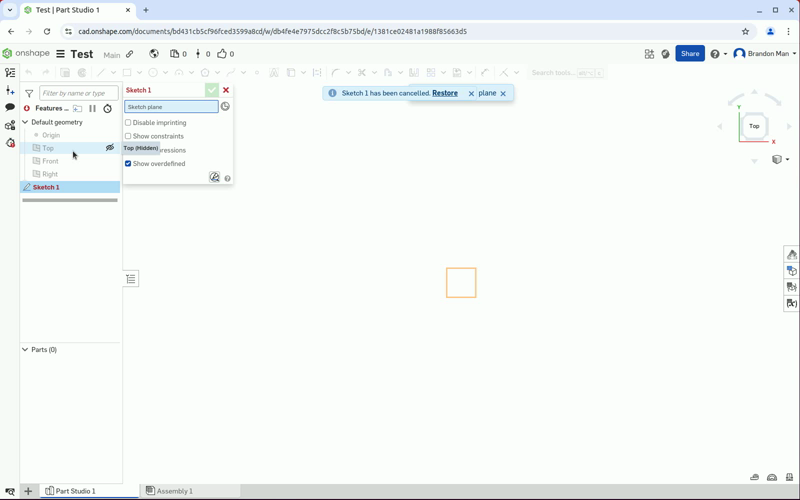
click(73, 150)
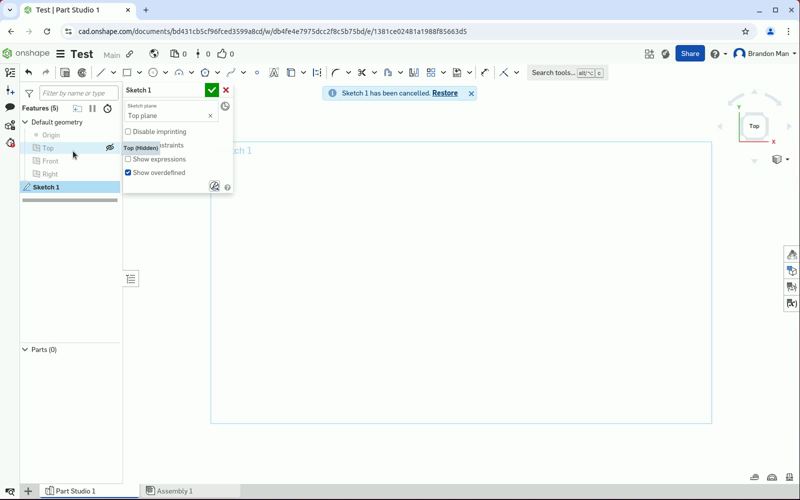
mouse_move(73, 352)
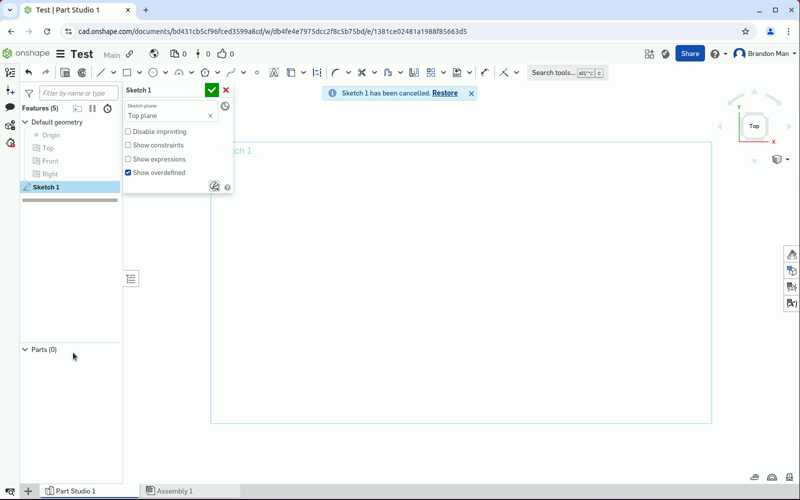
key(y)
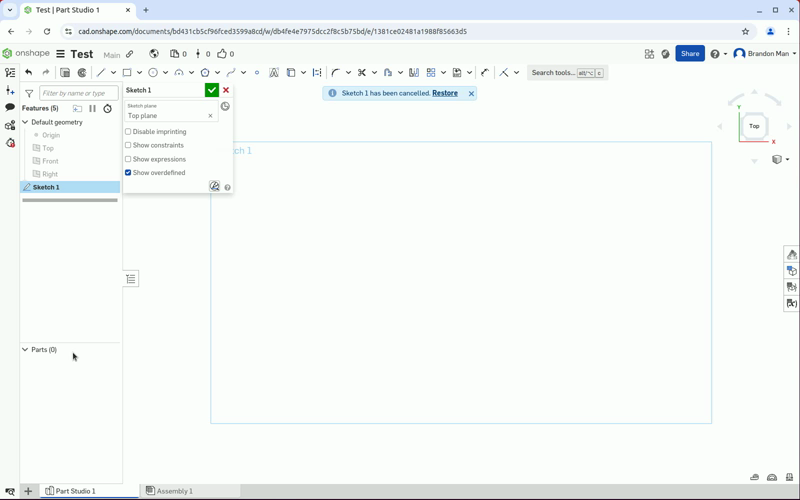
key(c)
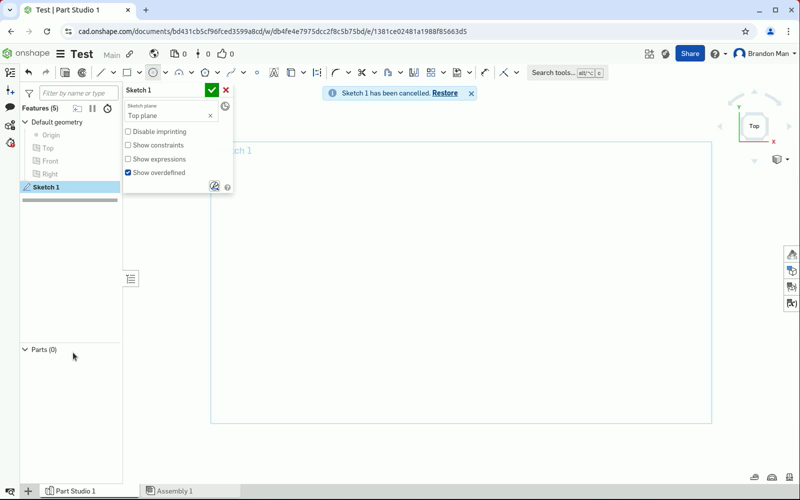
key_down(shift)
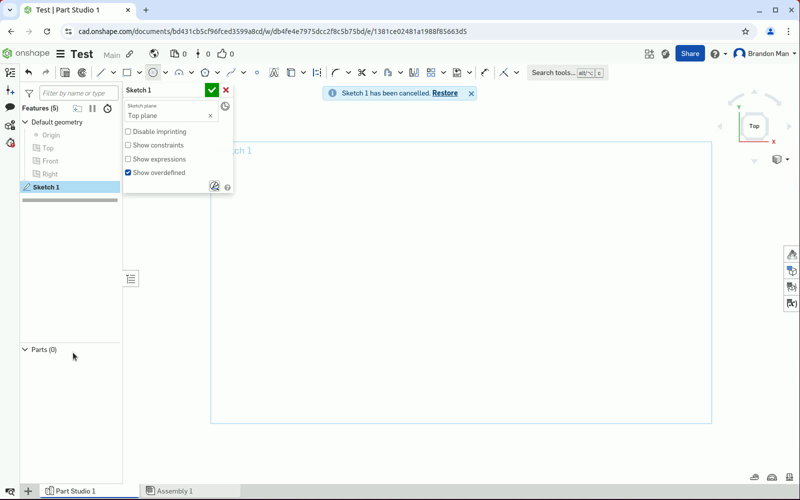
mouse_move(461, 282)
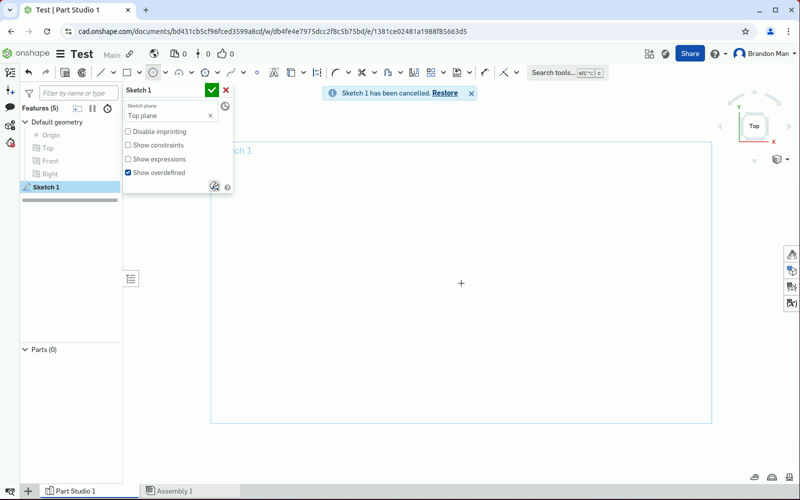
click(461, 282)
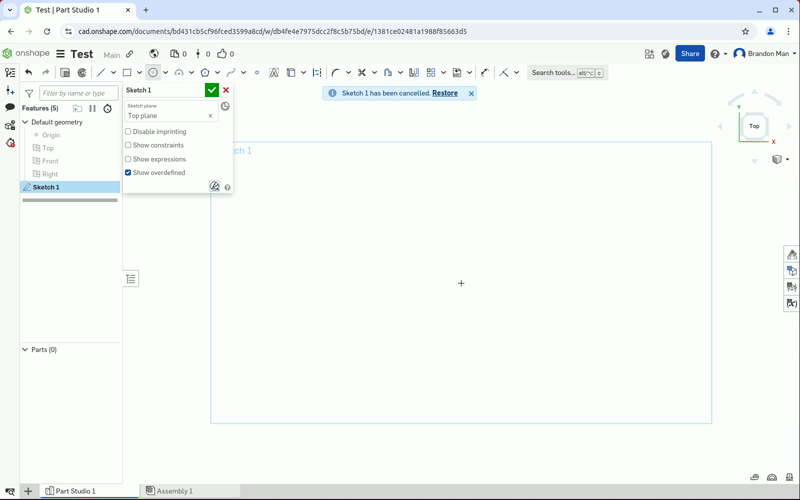
key_up(shift)
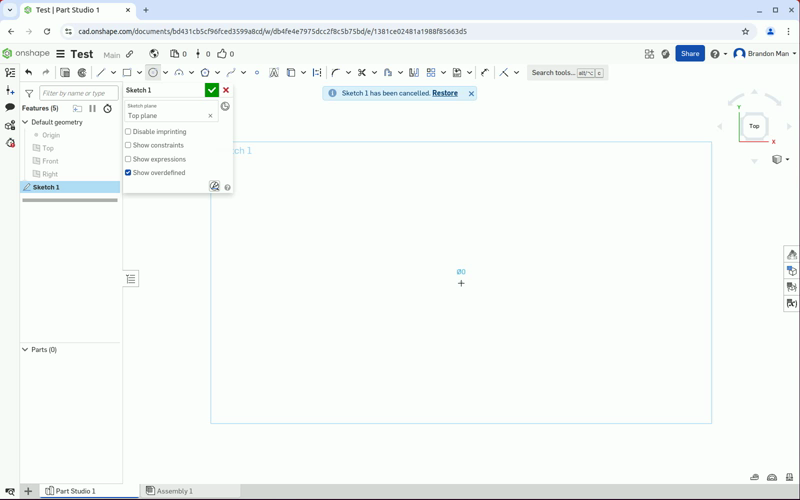
mouse_move(555, 282)
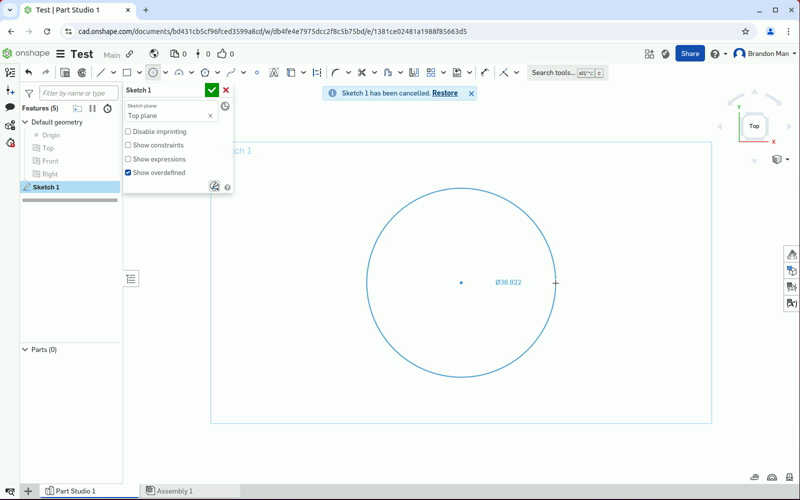
click(555, 282)
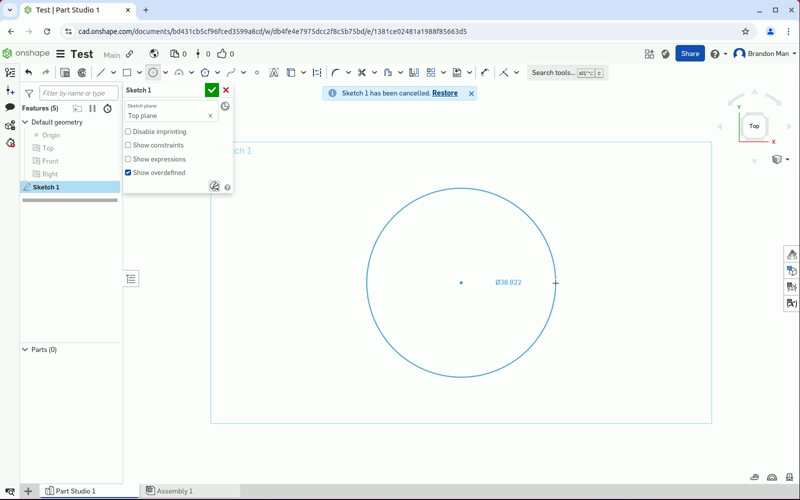
key(esc)
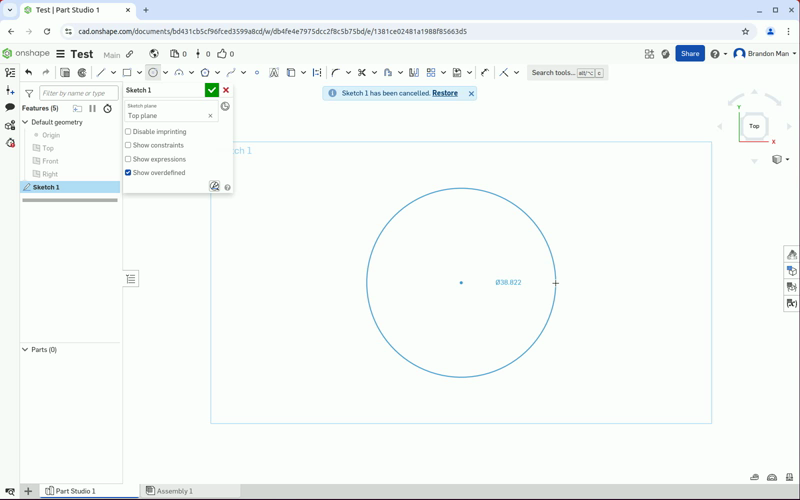
key(c)
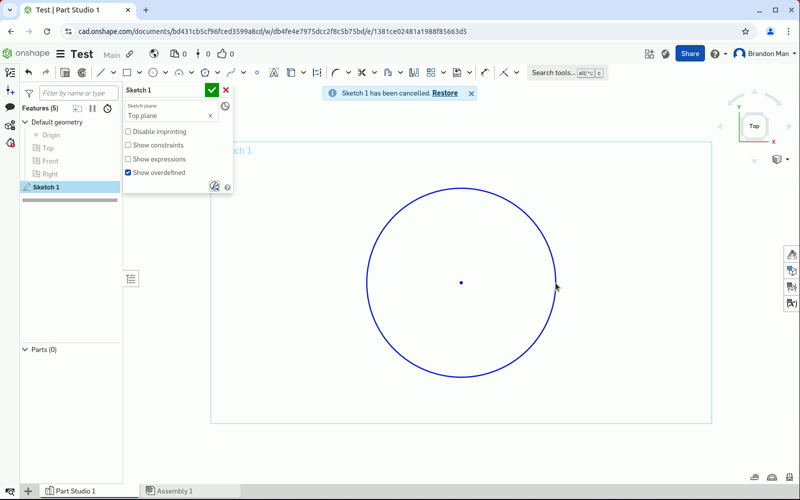
key_down(shift)
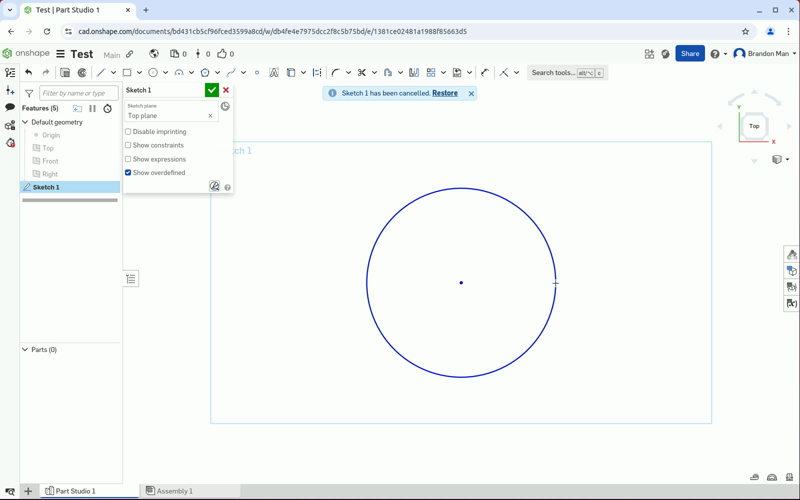
mouse_move(461, 282)
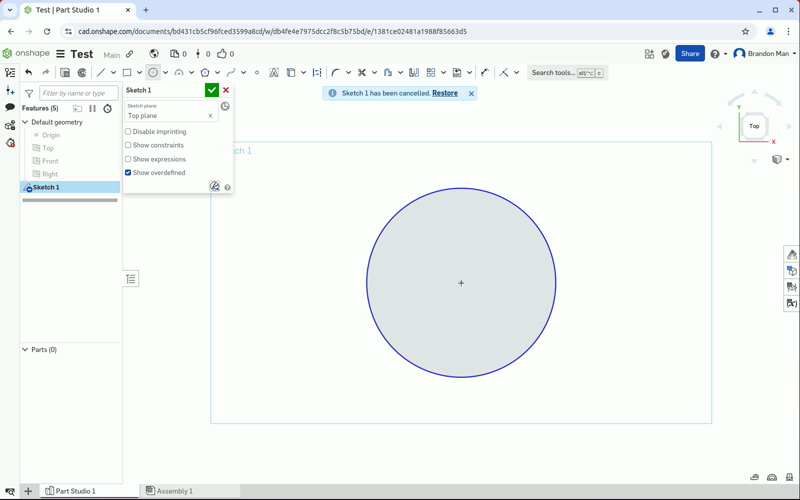
click(461, 282)
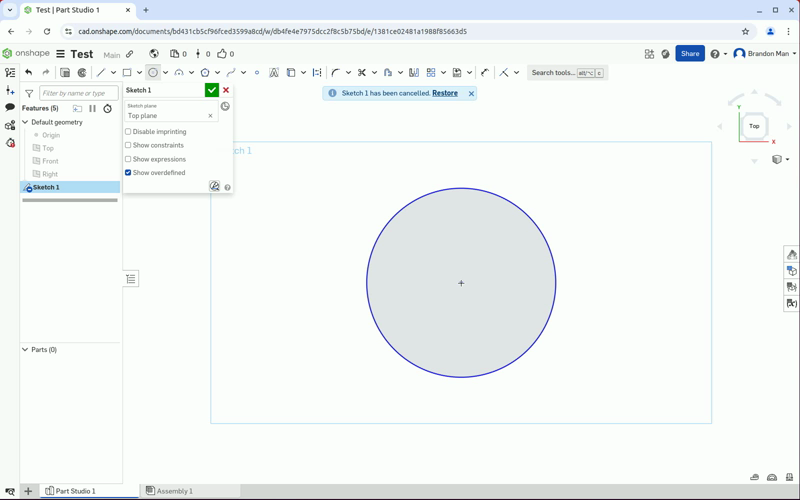
key_up(shift)
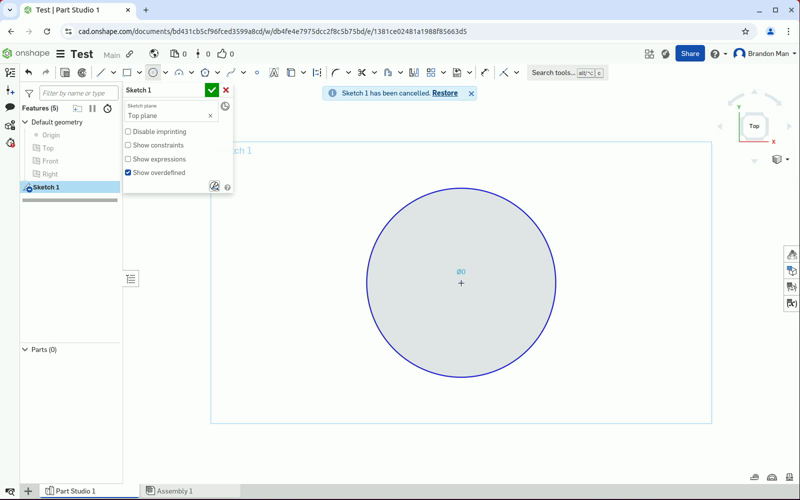
mouse_move(465, 282)
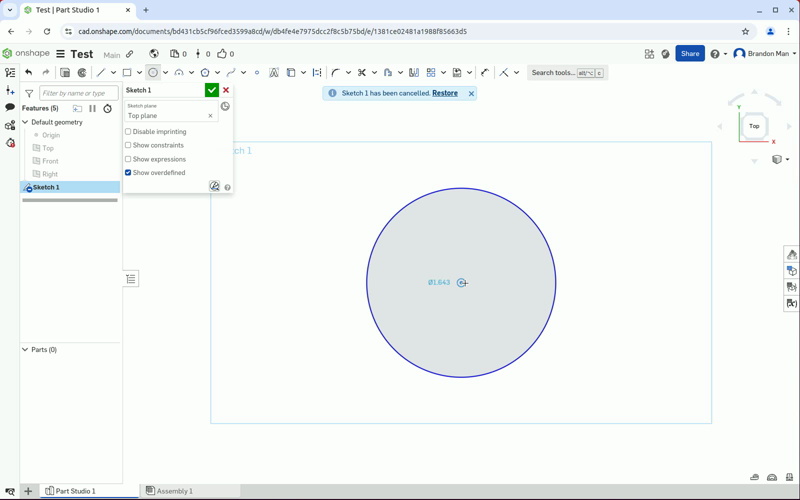
scroll(6)
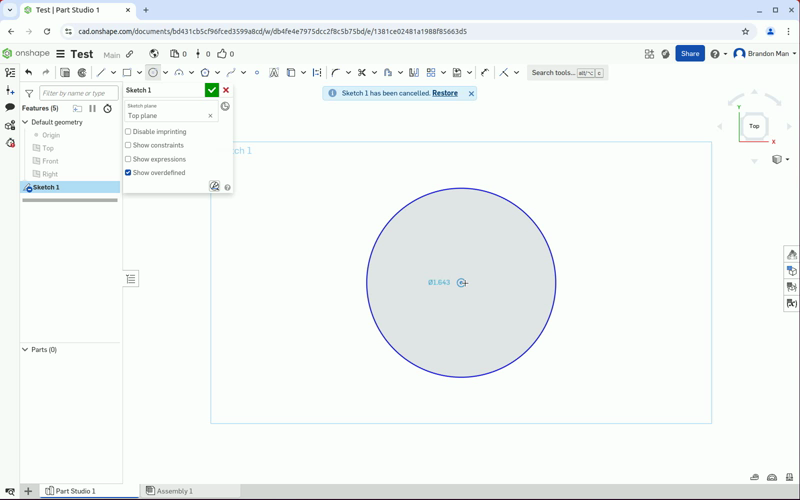
scroll(6)
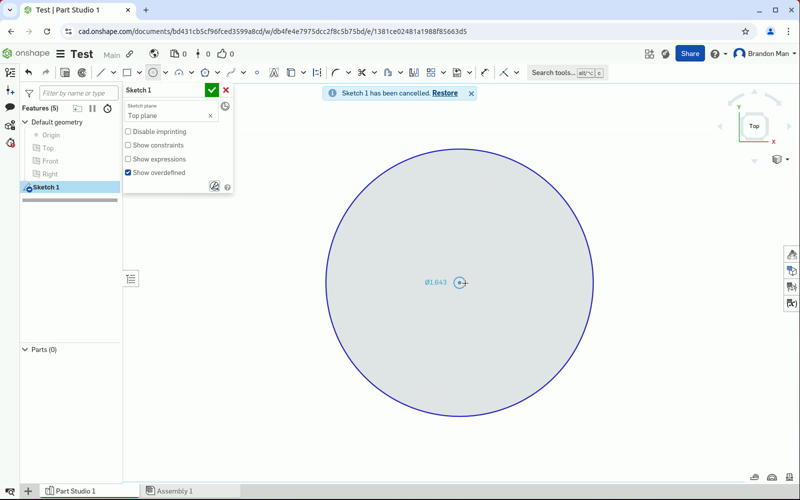
scroll(6)
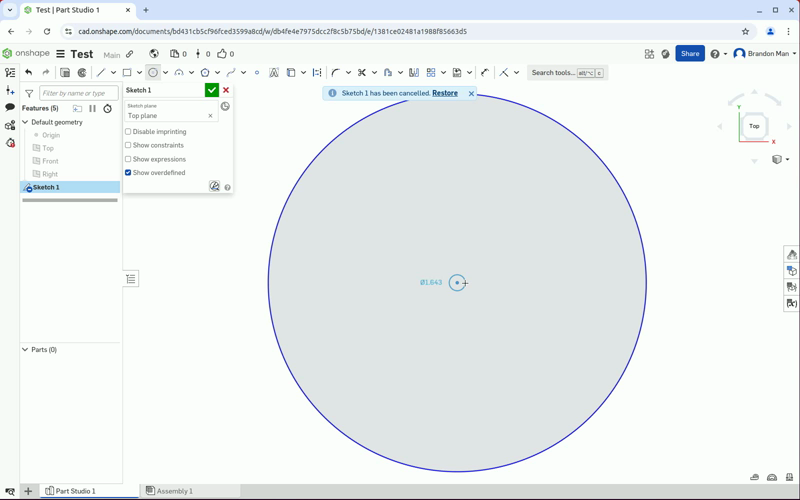
scroll(6)
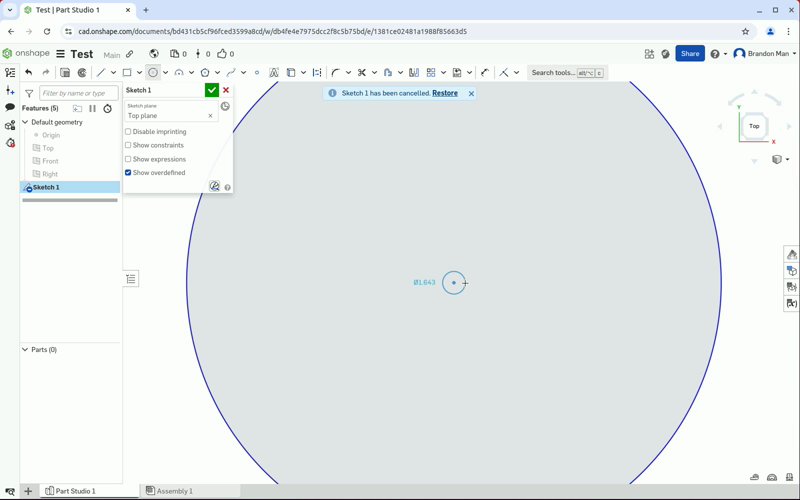
scroll(6)
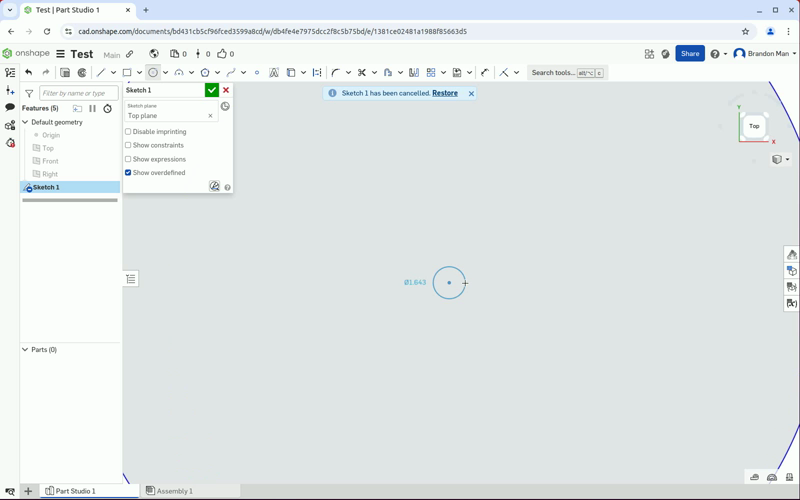
scroll(6)
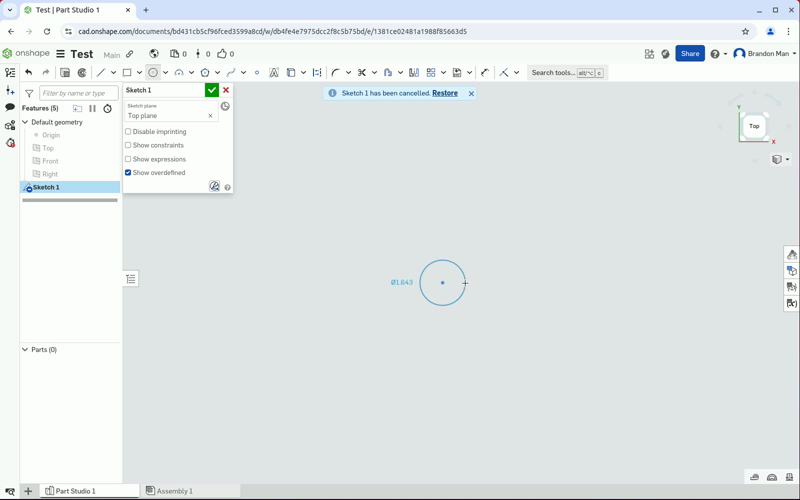
scroll(6)
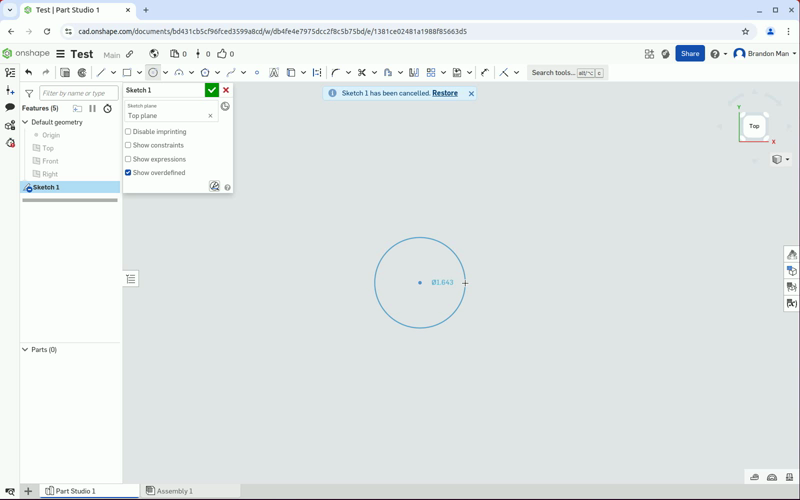
click(465, 282)
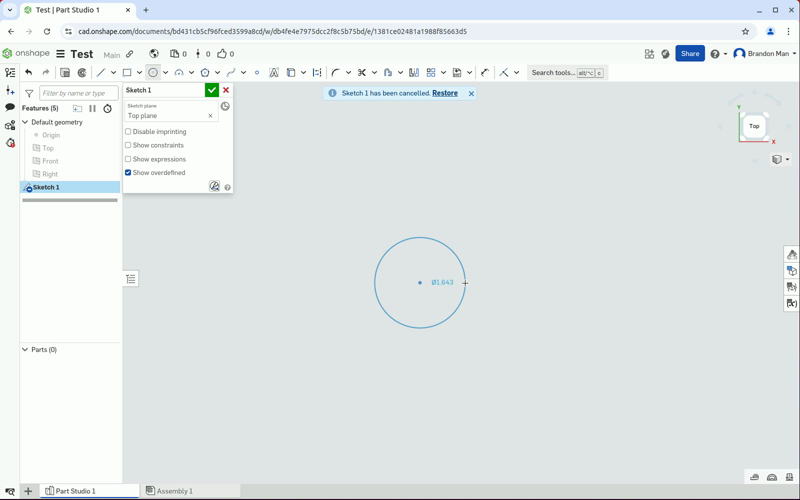
scroll(-6)
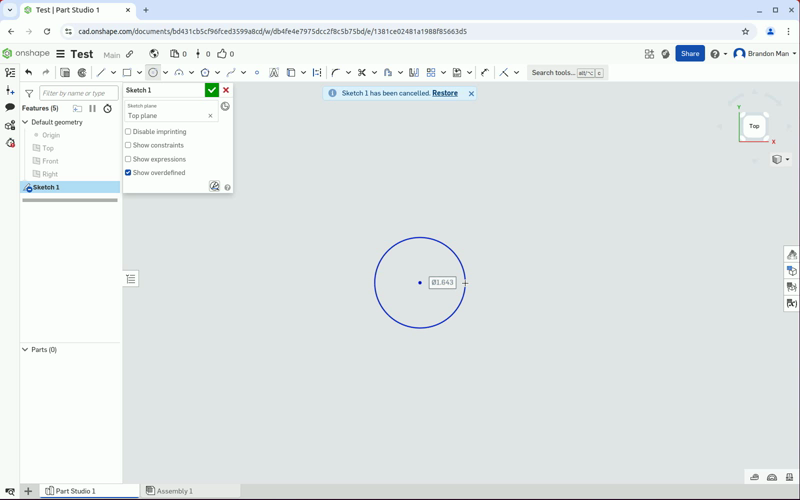
scroll(-6)
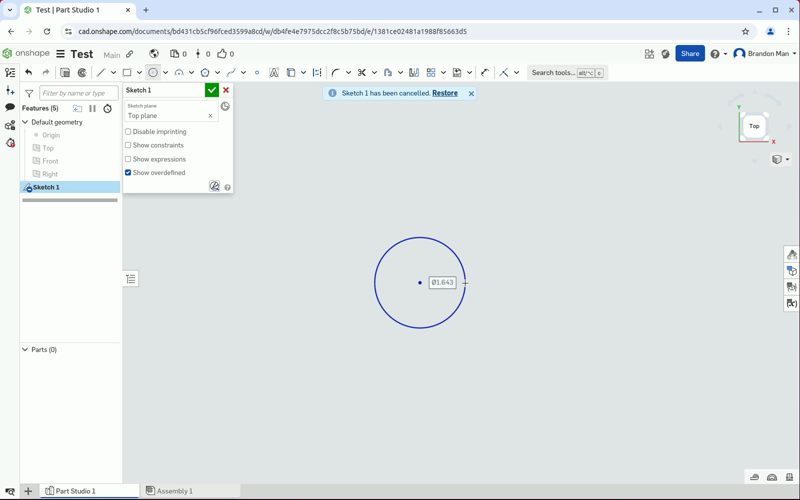
scroll(-6)
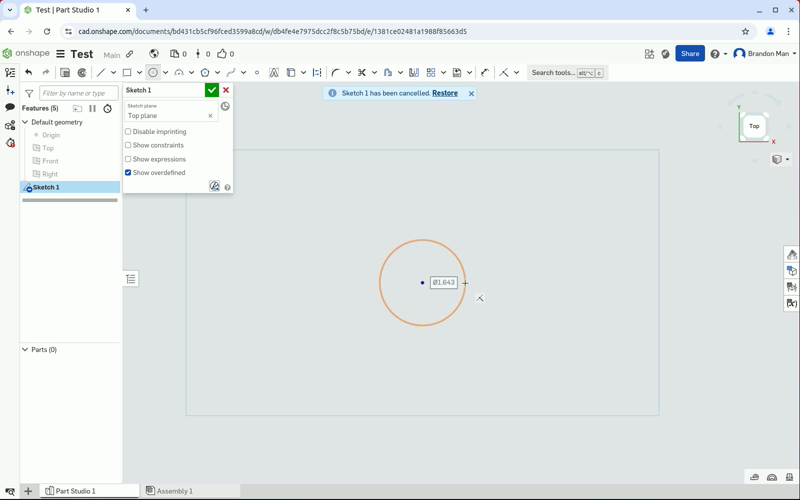
scroll(-6)
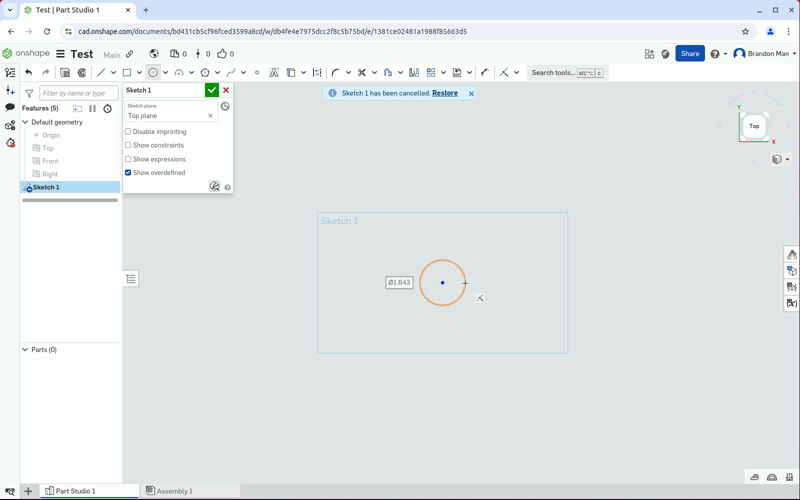
scroll(-6)
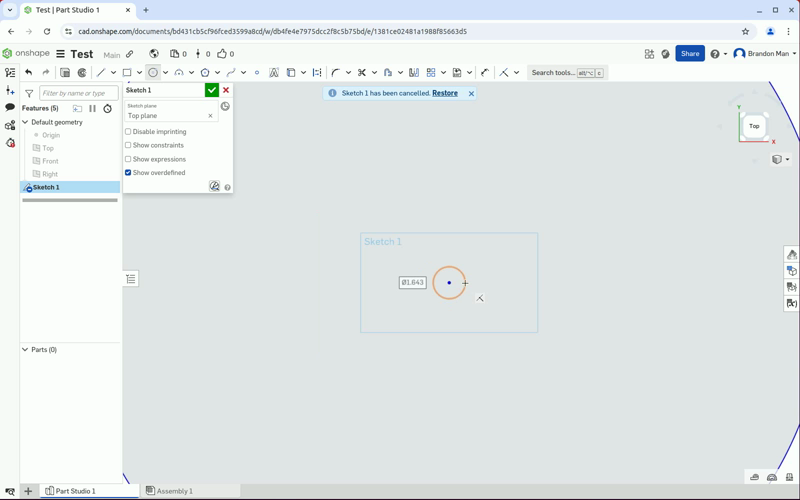
scroll(-6)
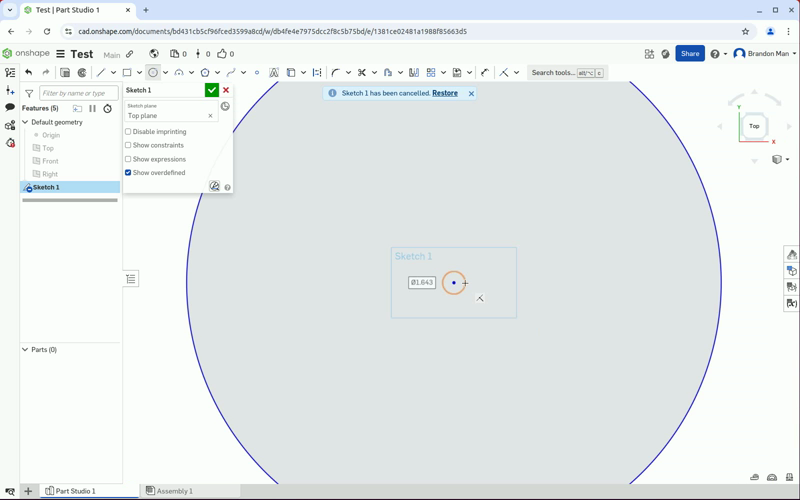
scroll(-6)
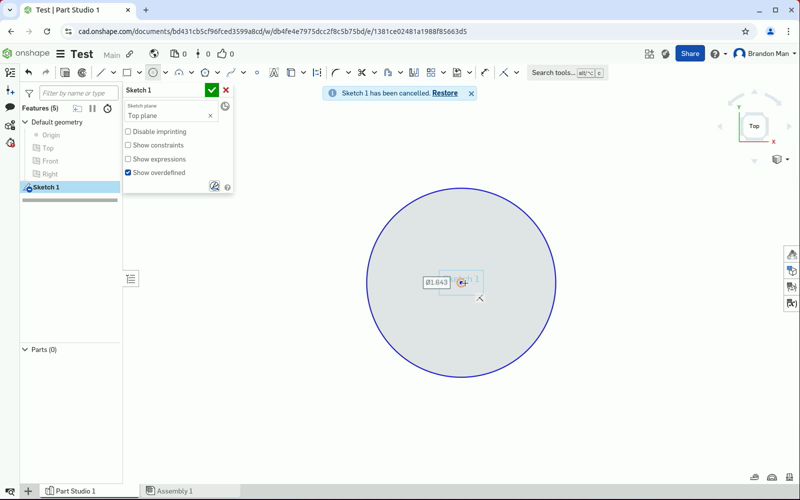
key(esc)
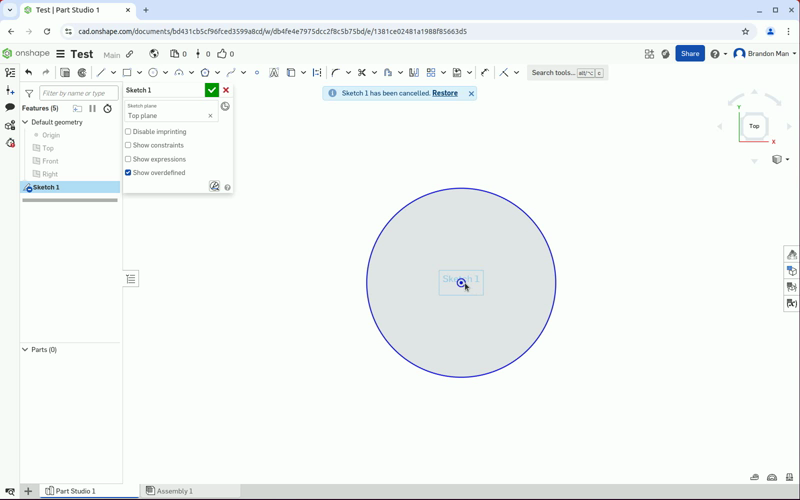
mouse_move(401, 259)
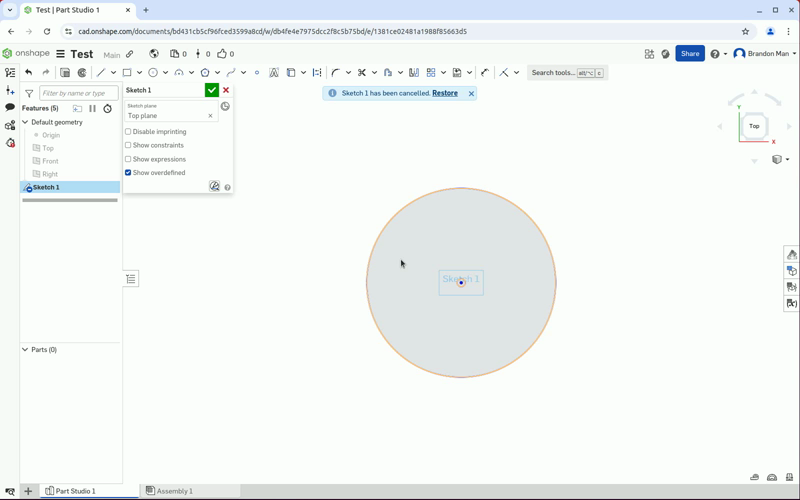
click(401, 259)
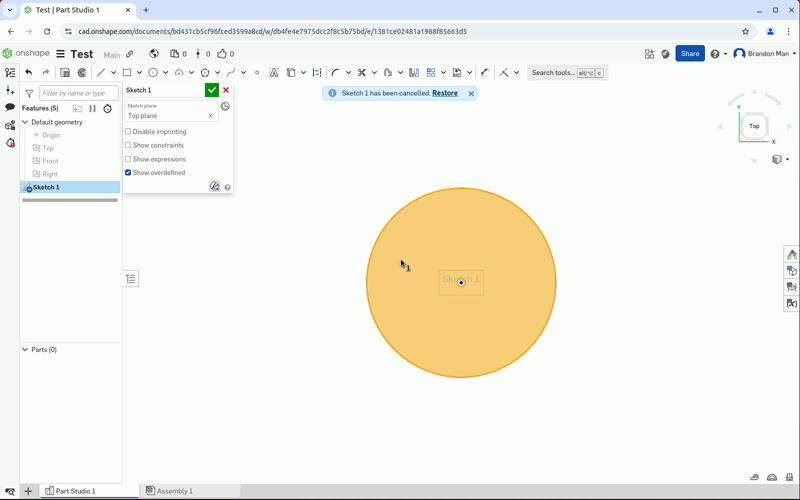
mouse_move(73, 352)
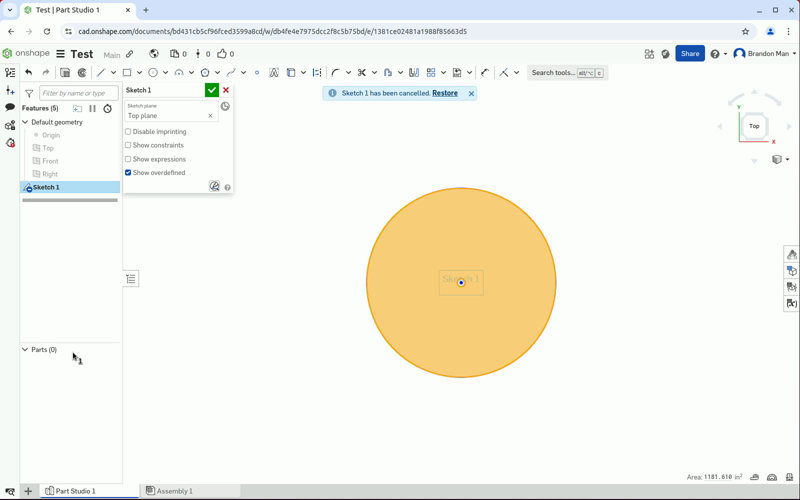
key(shift+y)
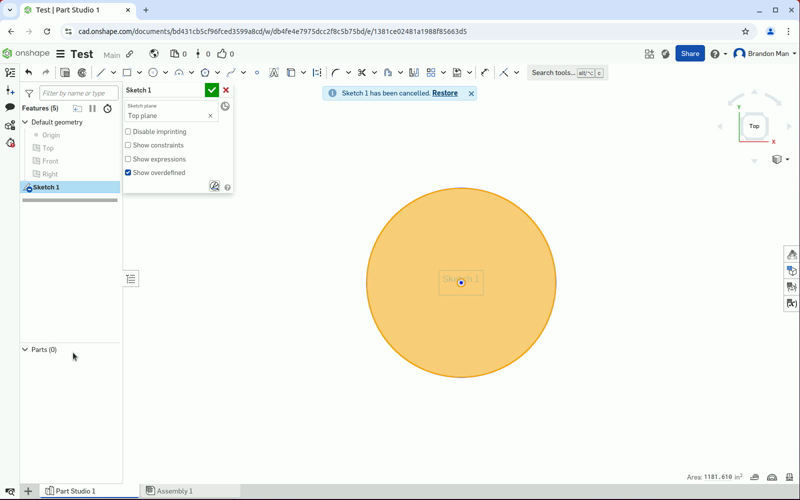
key(shift+e)
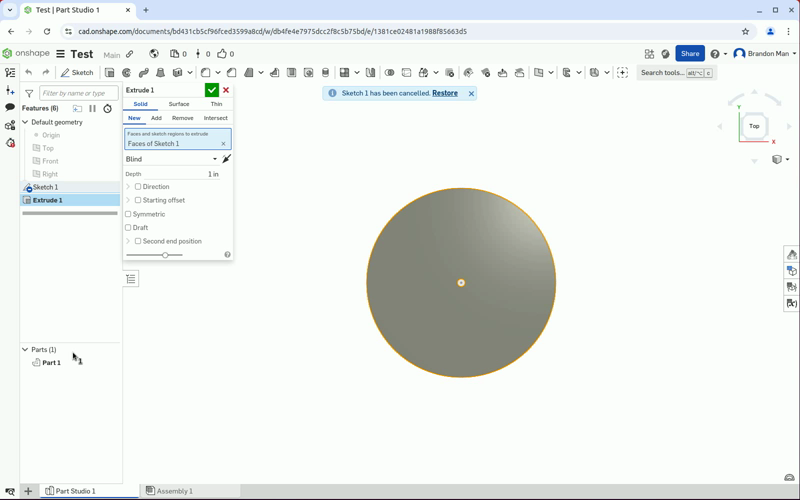
mouse_move(143, 106)
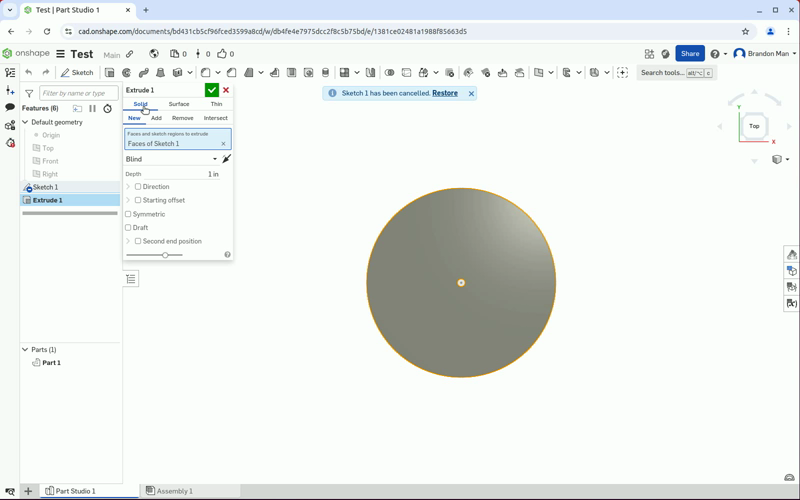
click(143, 106)
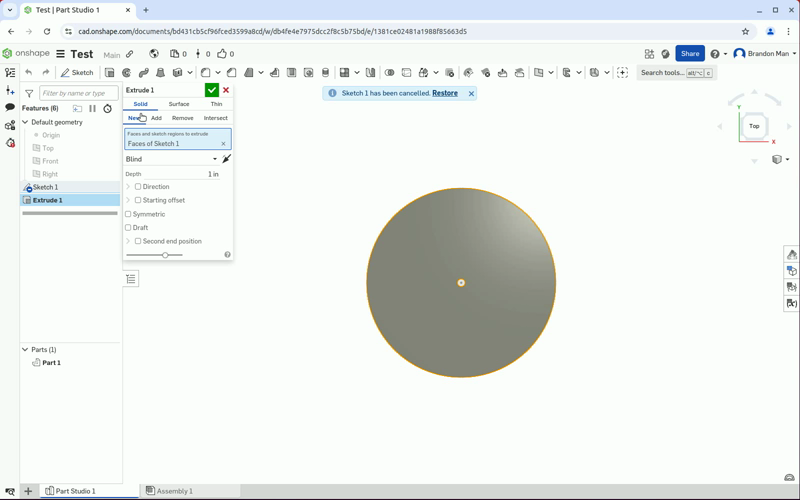
mouse_move(137, 120)
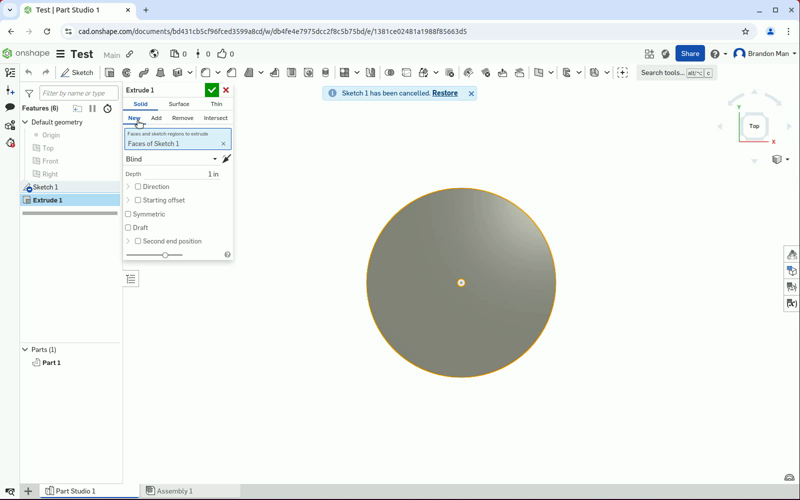
click(137, 120)
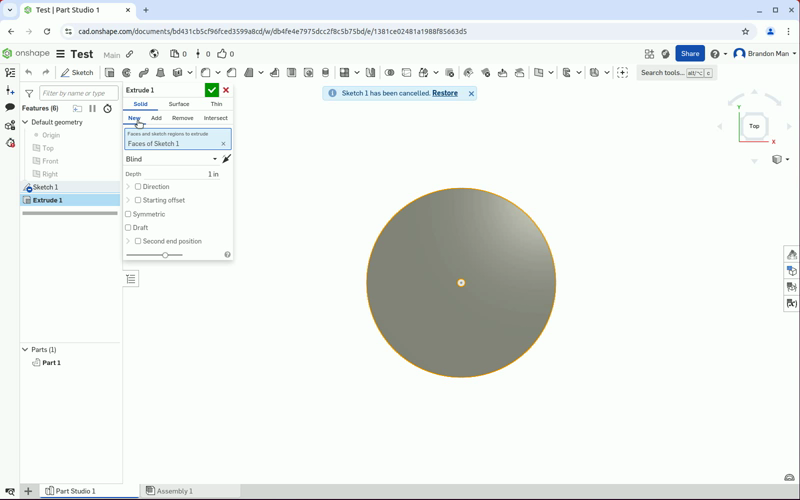
key(tab, 4)
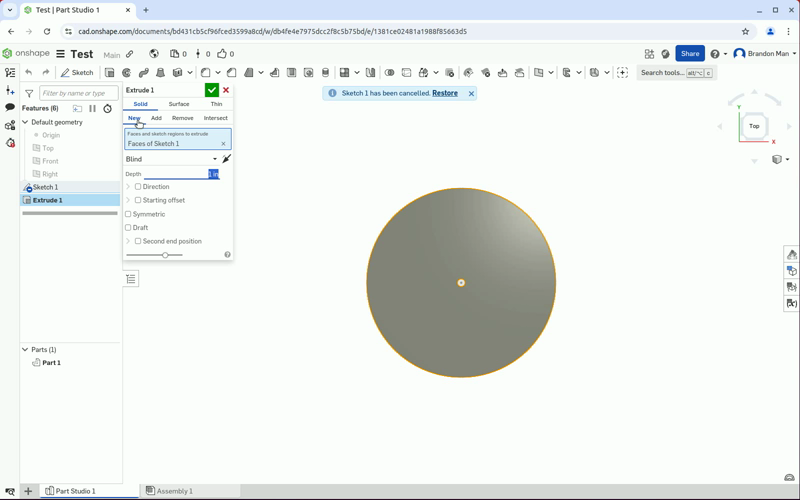
text(-3.851)
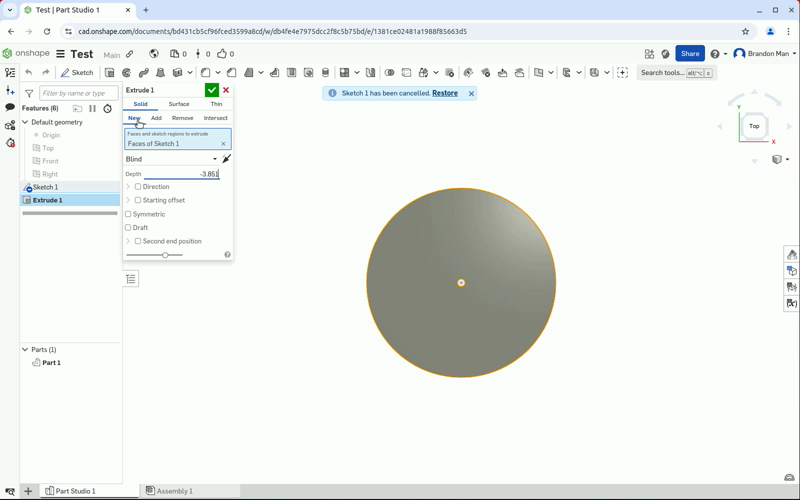
key(enter)
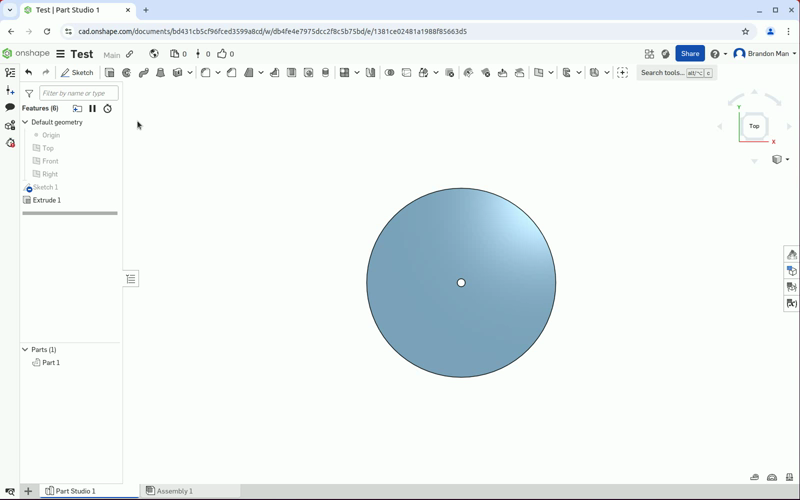
key(shift+h)
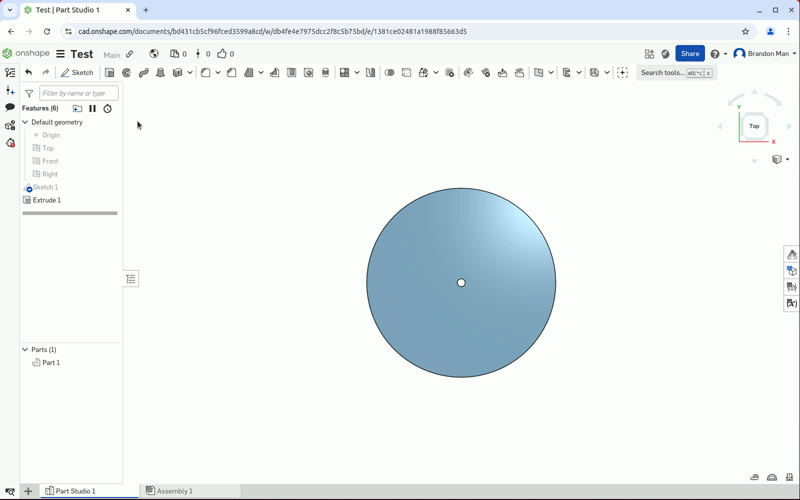
key(shift+h)
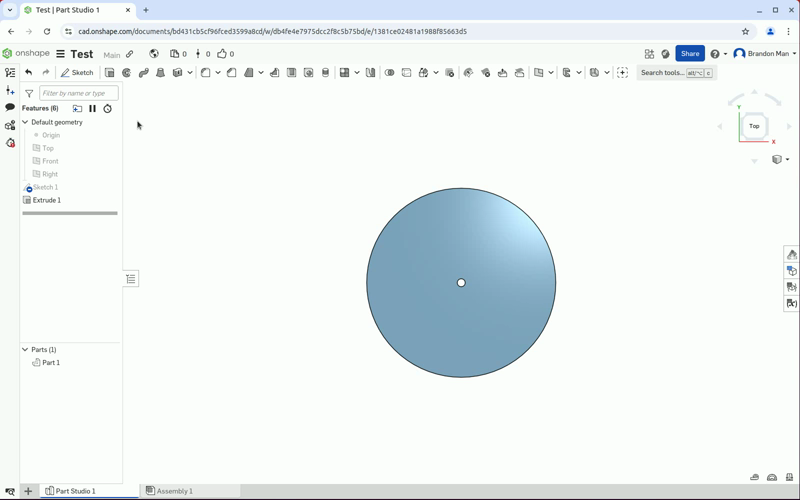
mouse_move(73, 189)
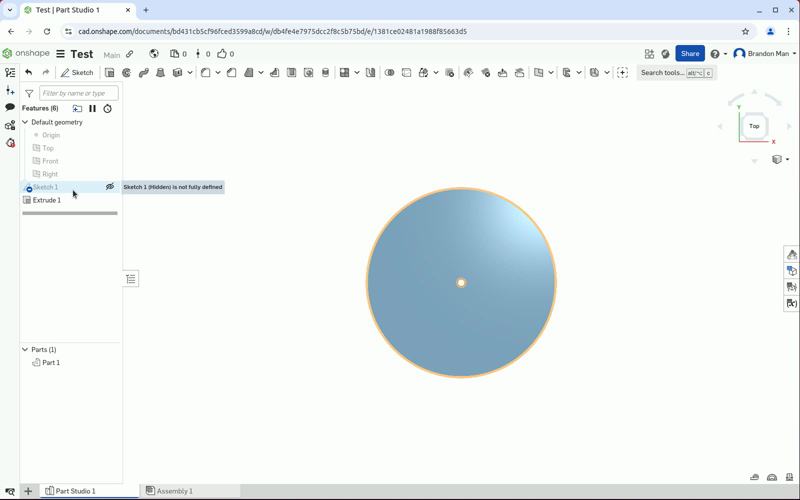
click(73, 189)
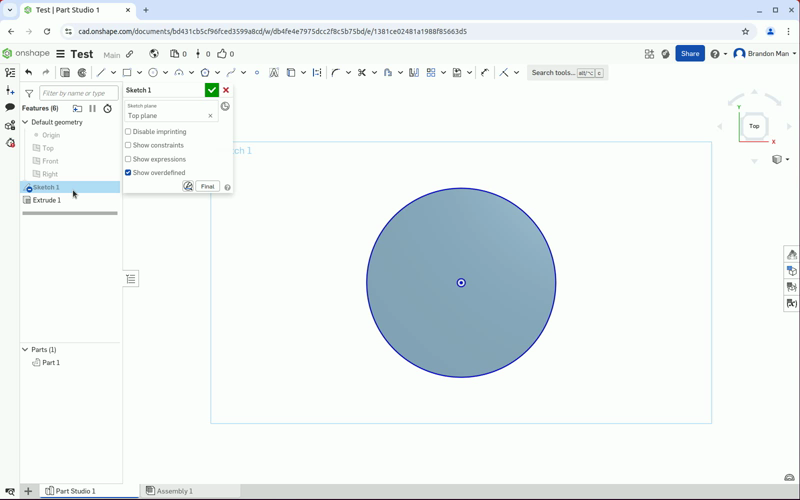
mouse_move(229, 92)
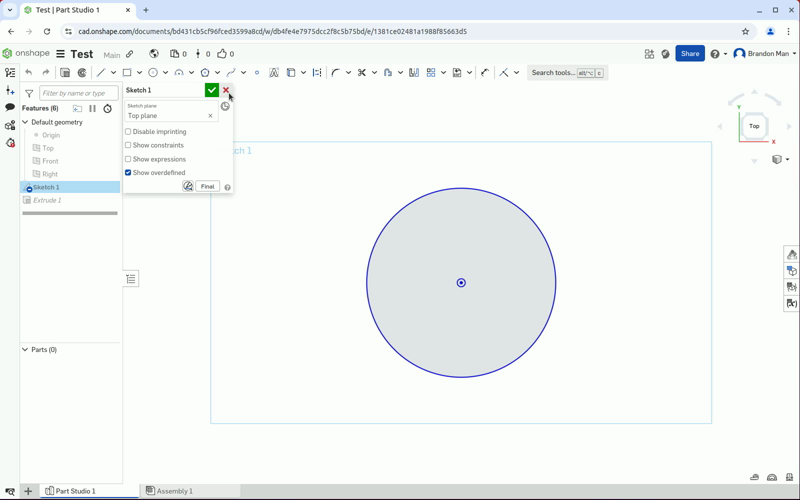
click(229, 92)
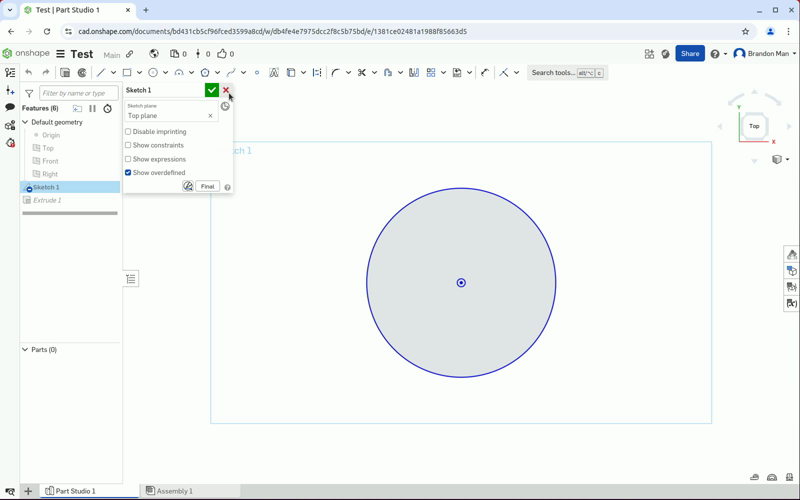
key(shift+s)
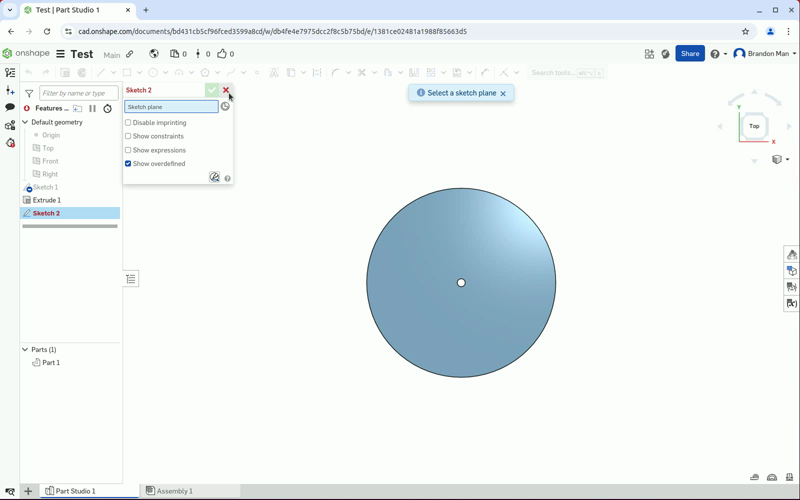
mouse_move(73, 150)
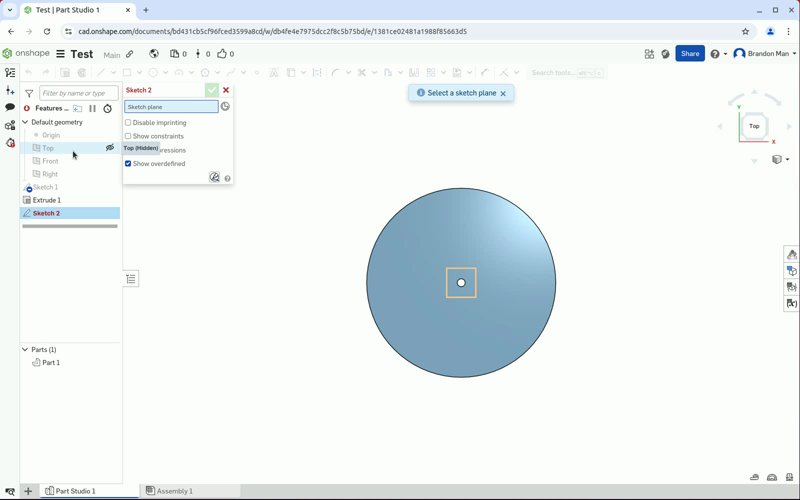
click(73, 150)
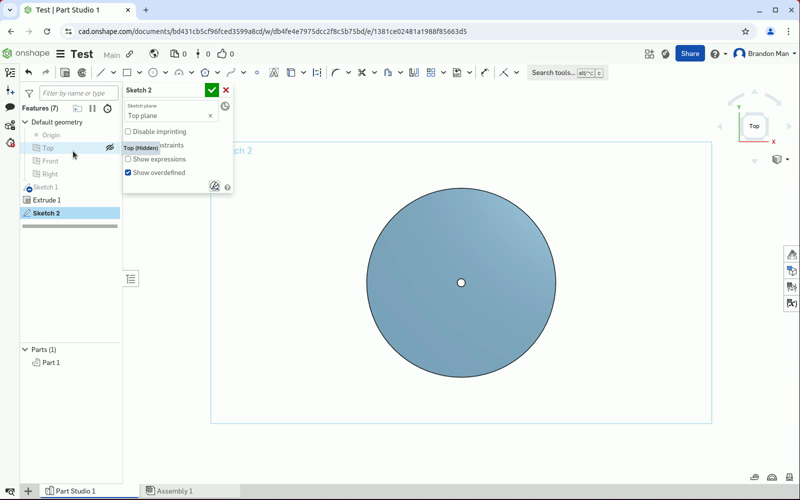
mouse_move(73, 352)
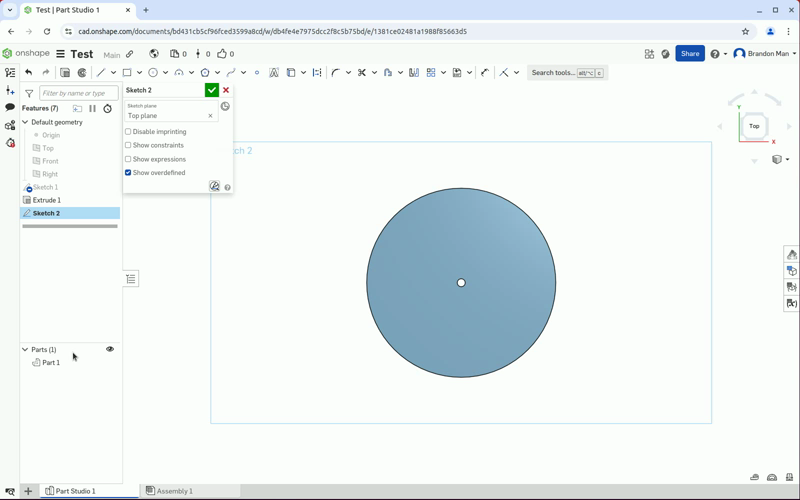
key(y)
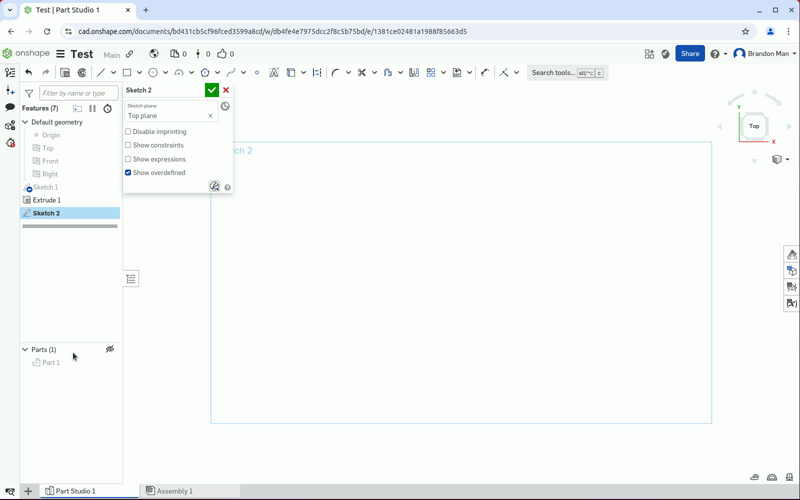
key(c)
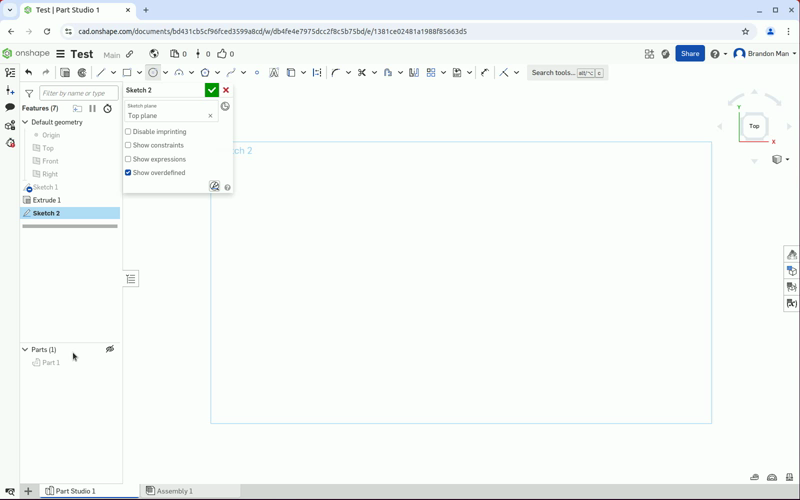
key_down(shift)
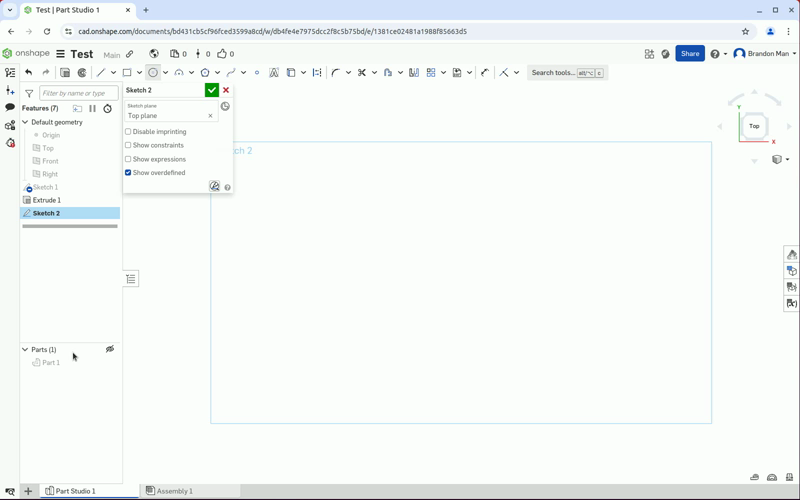
mouse_move(461, 282)
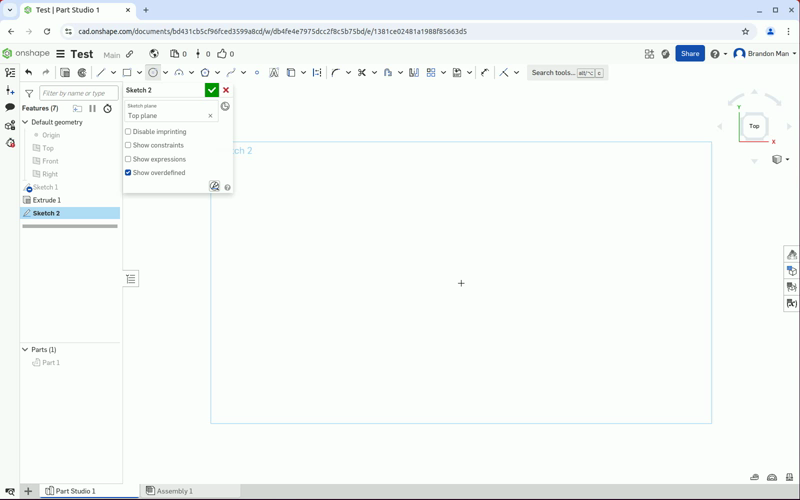
click(461, 282)
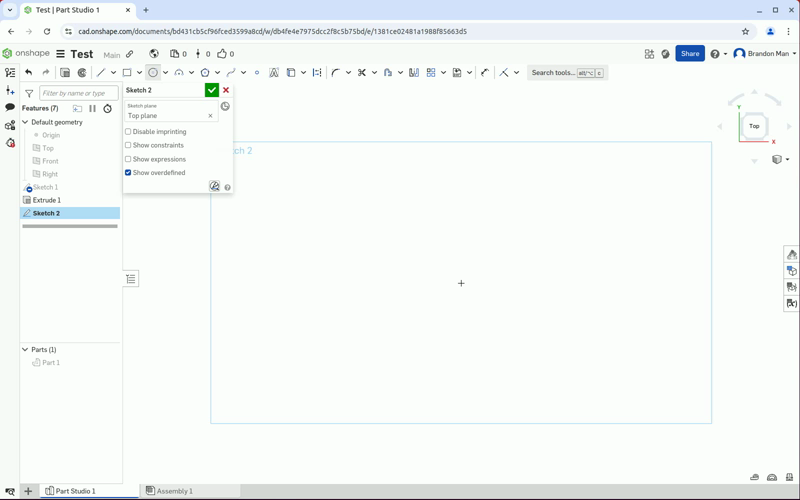
key_up(shift)
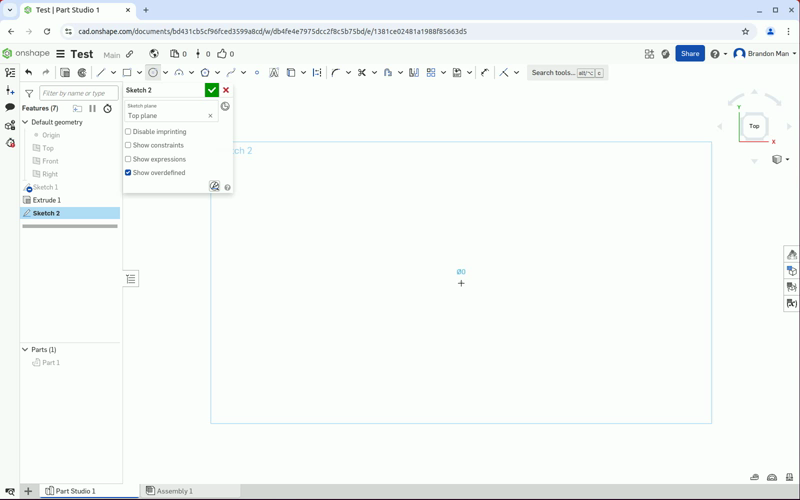
mouse_move(541, 282)
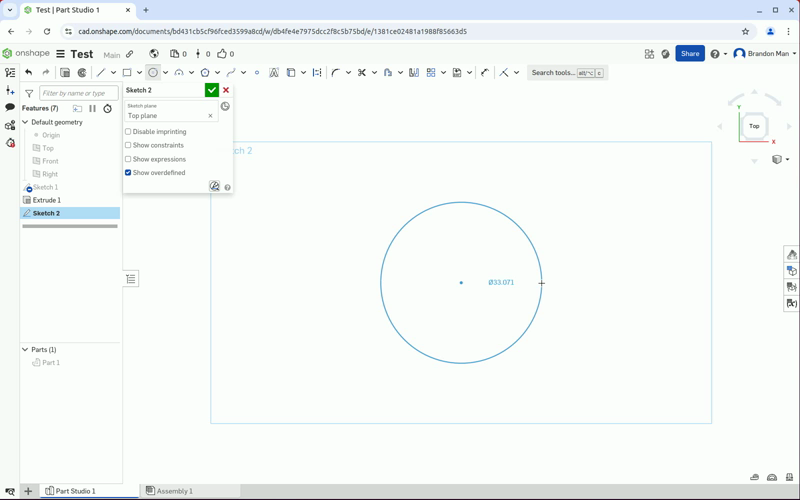
click(541, 282)
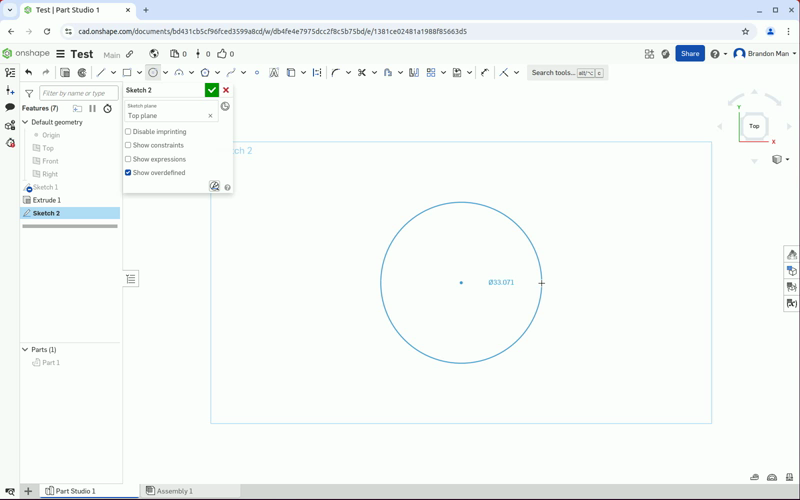
key(esc)
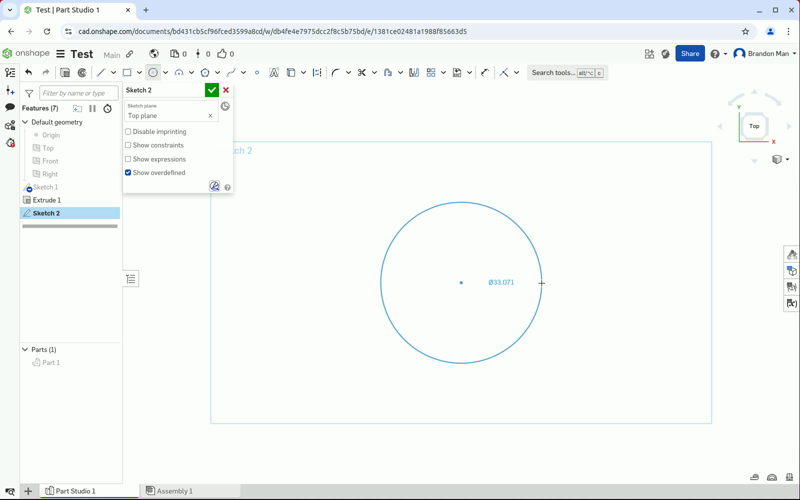
key(c)
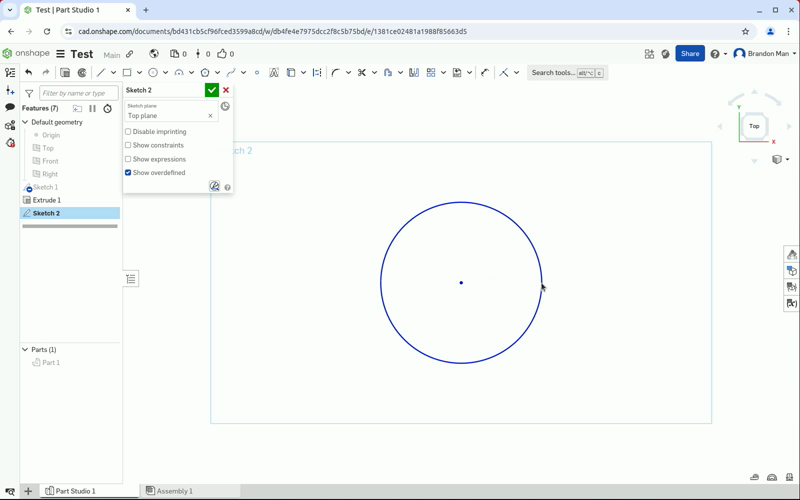
key_down(shift)
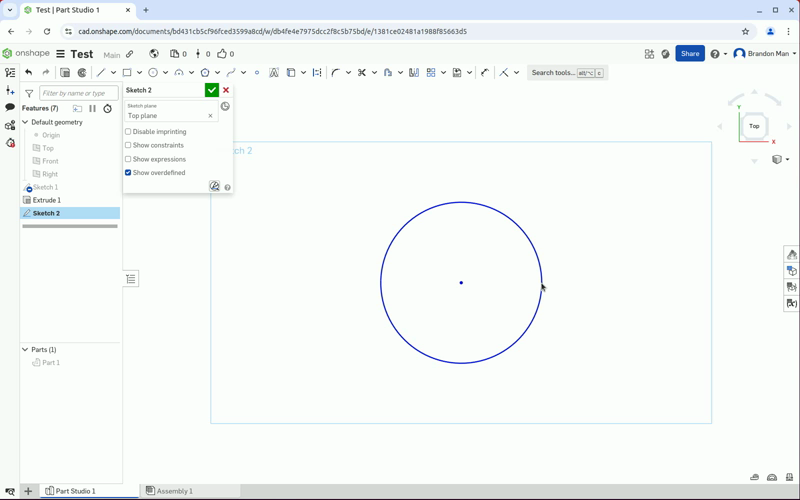
mouse_move(461, 282)
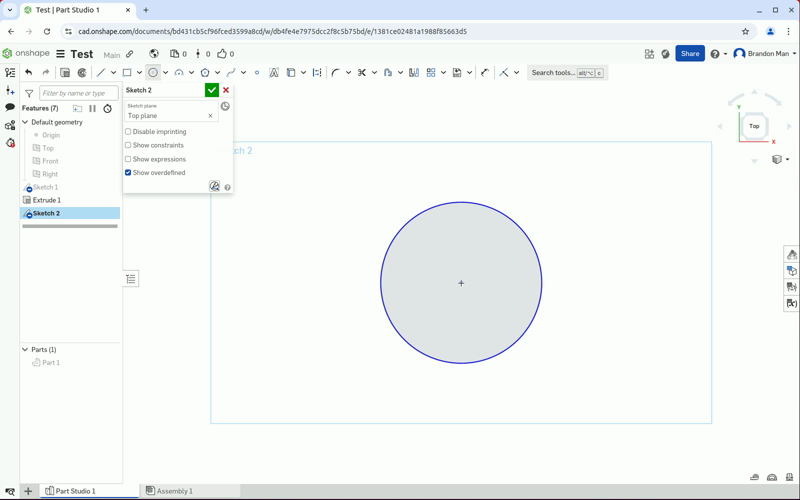
click(461, 282)
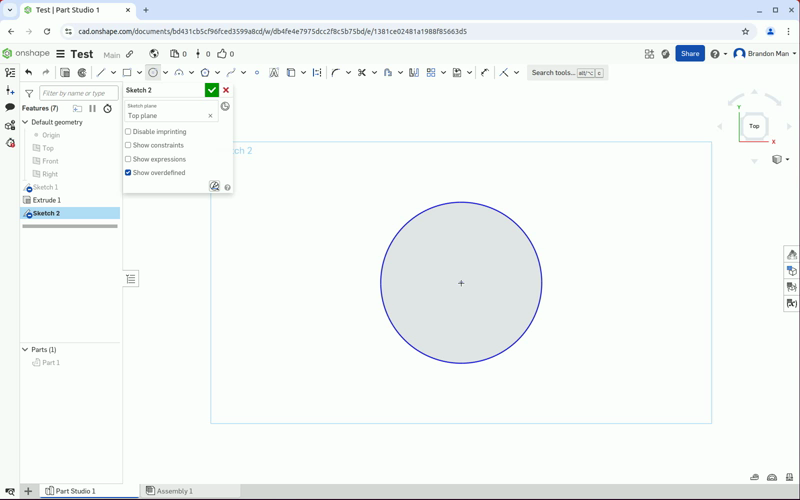
key_up(shift)
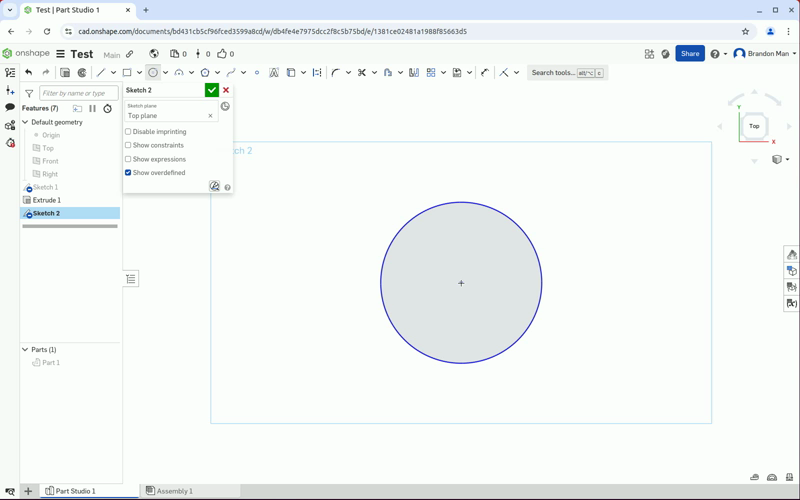
mouse_move(466, 282)
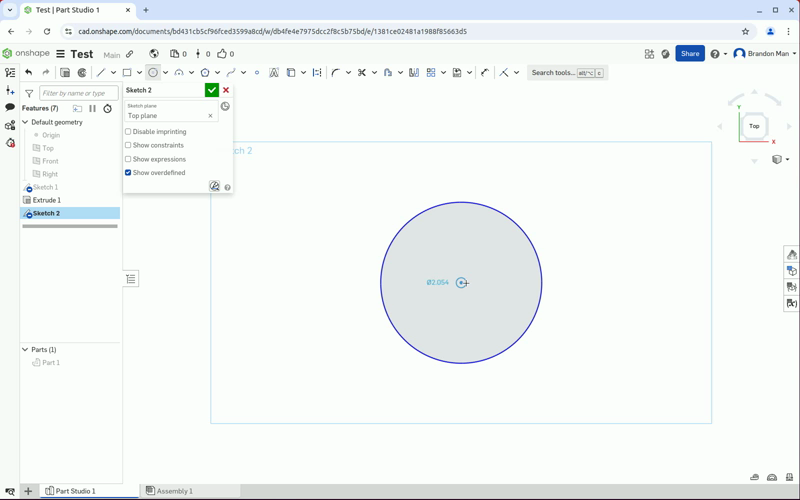
click(466, 282)
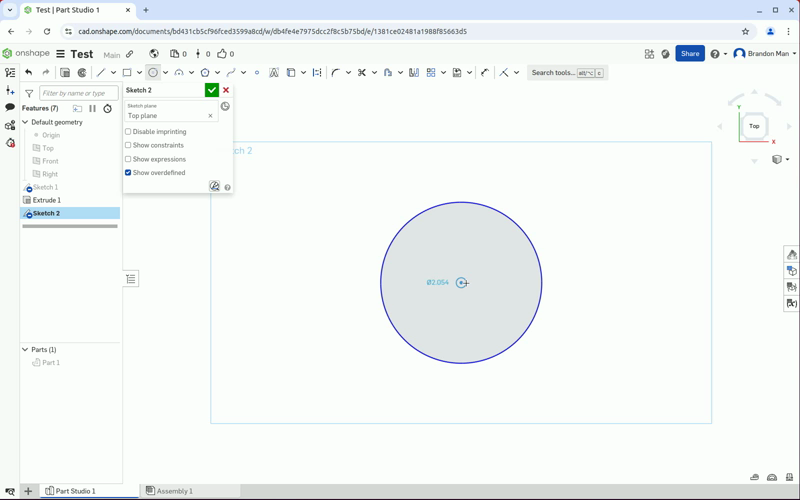
key(esc)
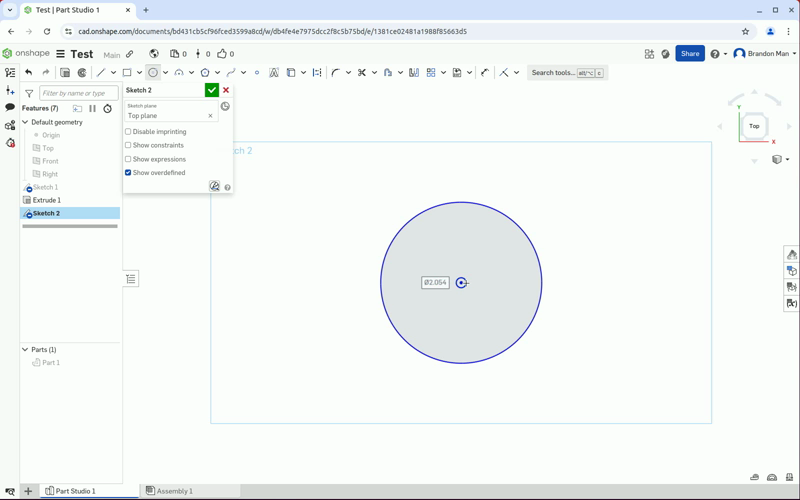
mouse_move(474, 304)
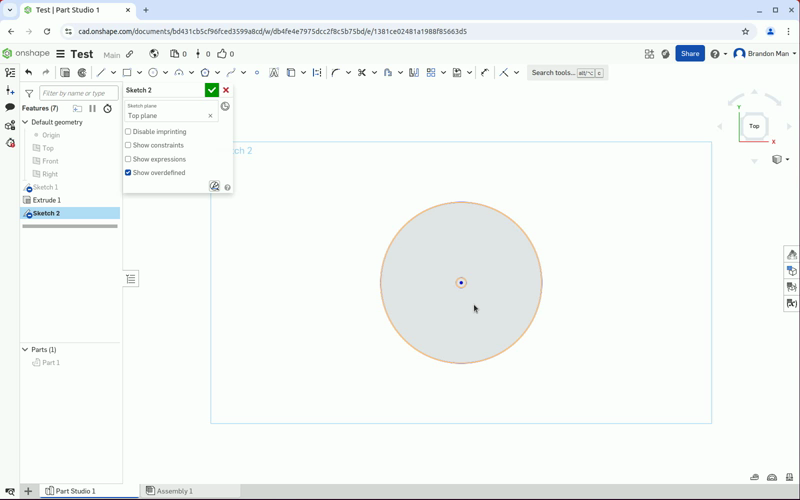
click(474, 304)
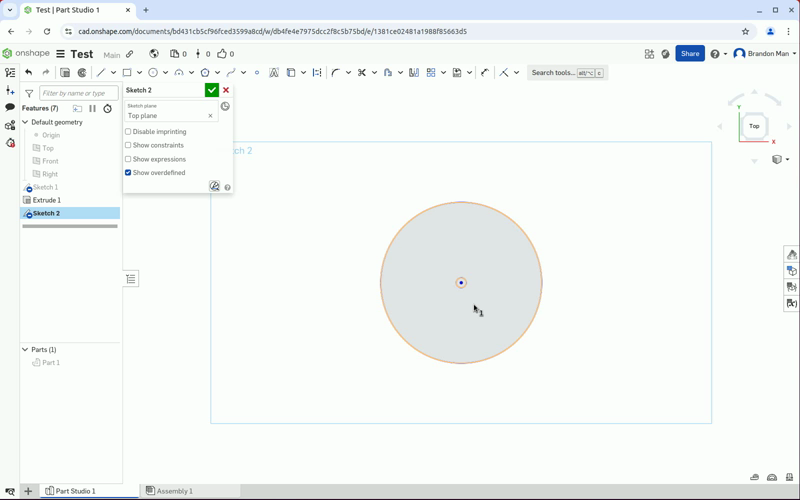
mouse_move(73, 352)
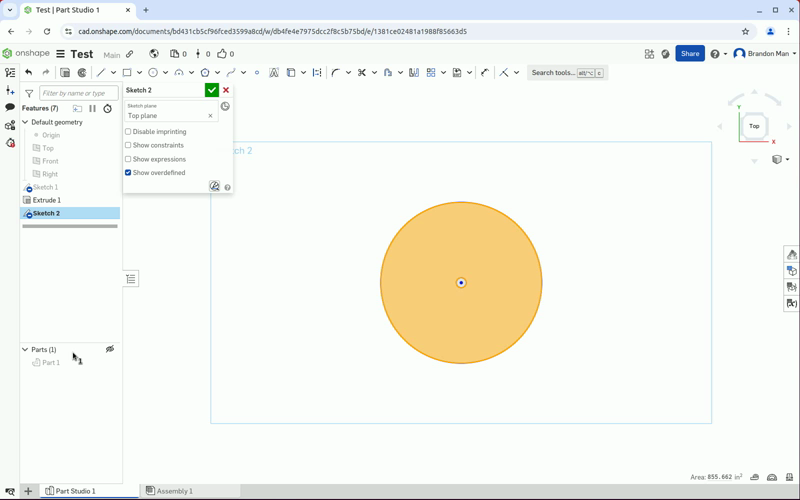
key(shift+y)
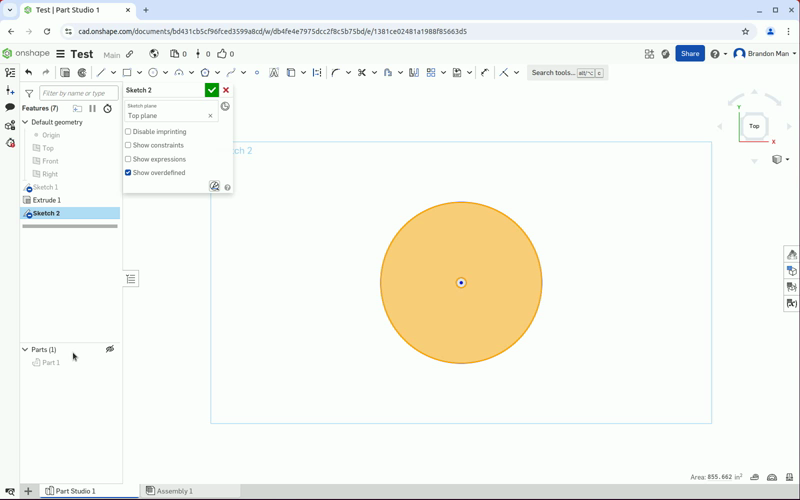
key(shift+e)
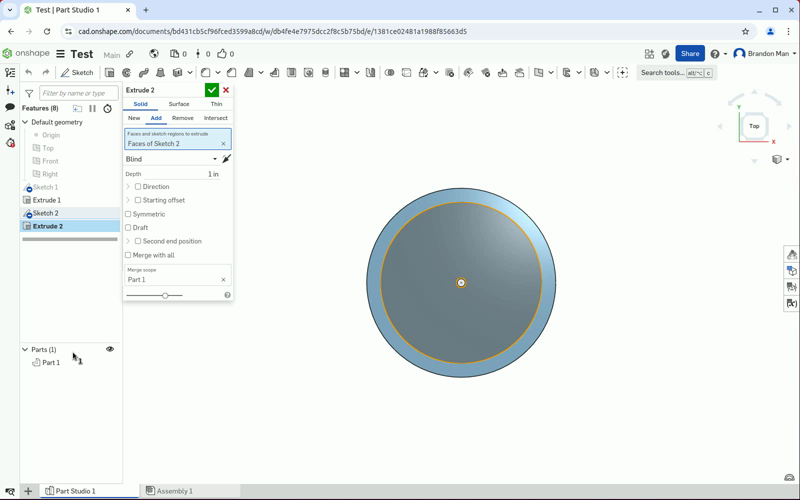
mouse_move(143, 106)
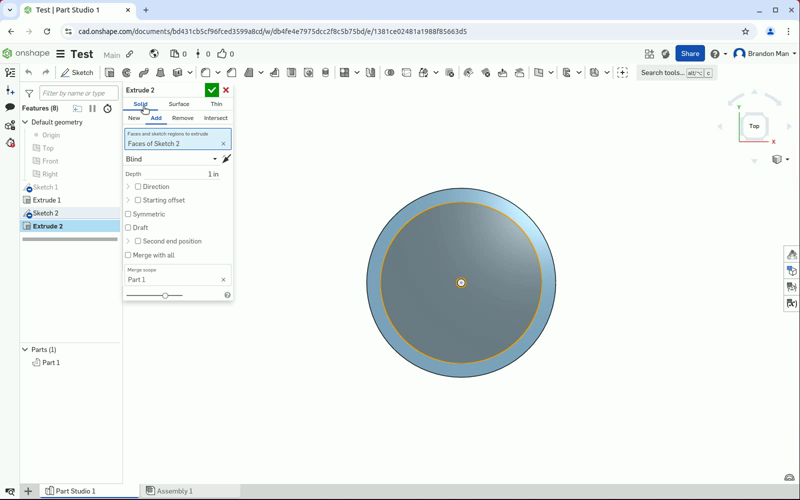
click(143, 106)
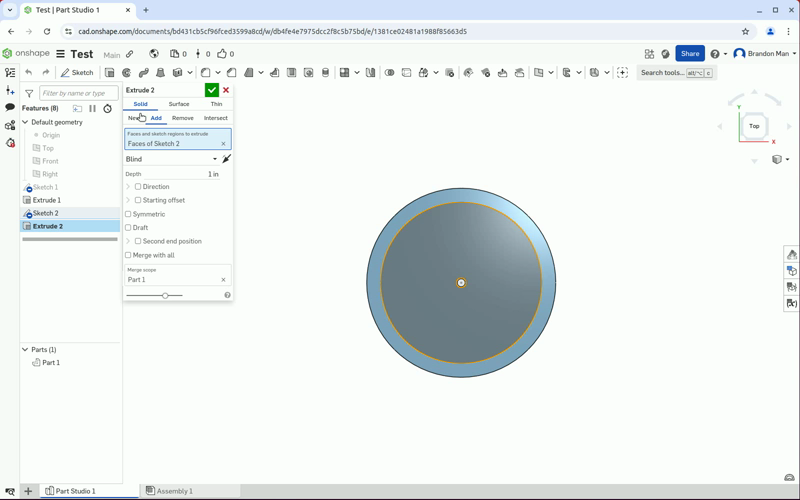
mouse_move(137, 120)
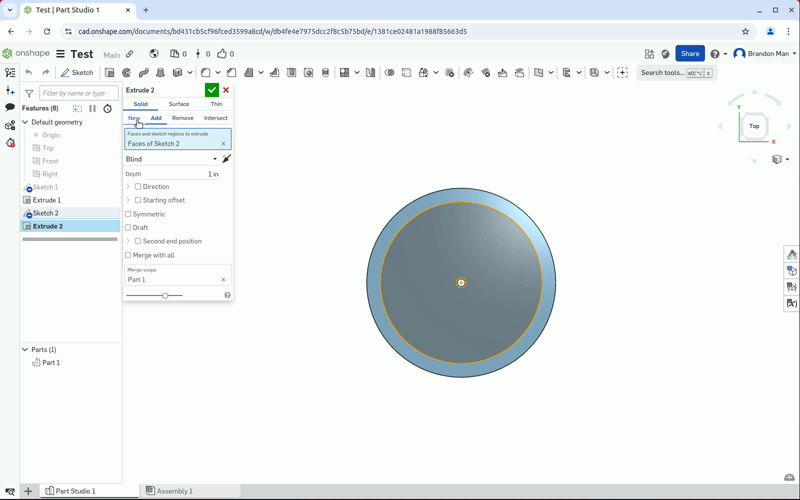
click(137, 120)
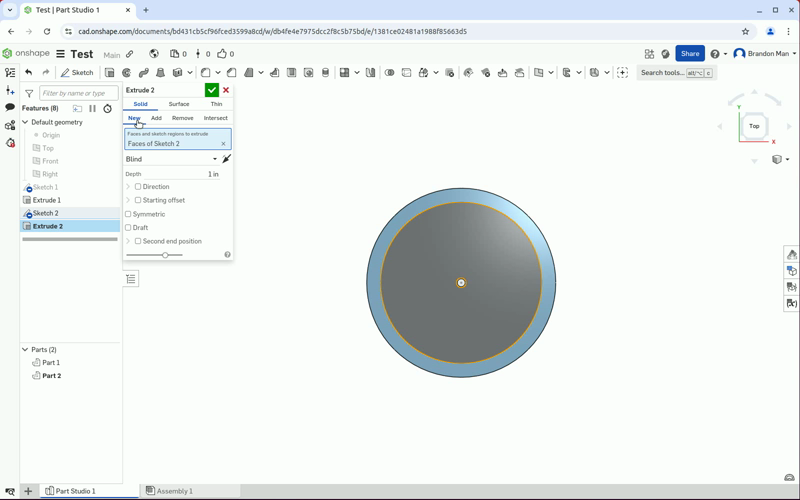
key(tab, 4)
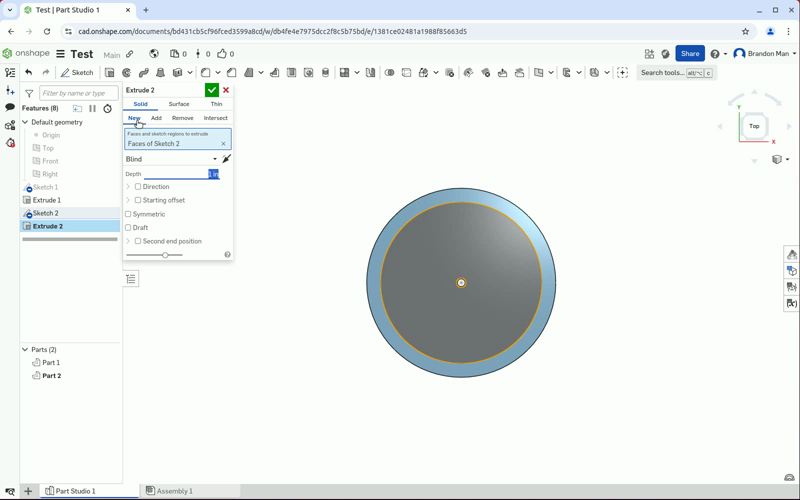
text(19.257)
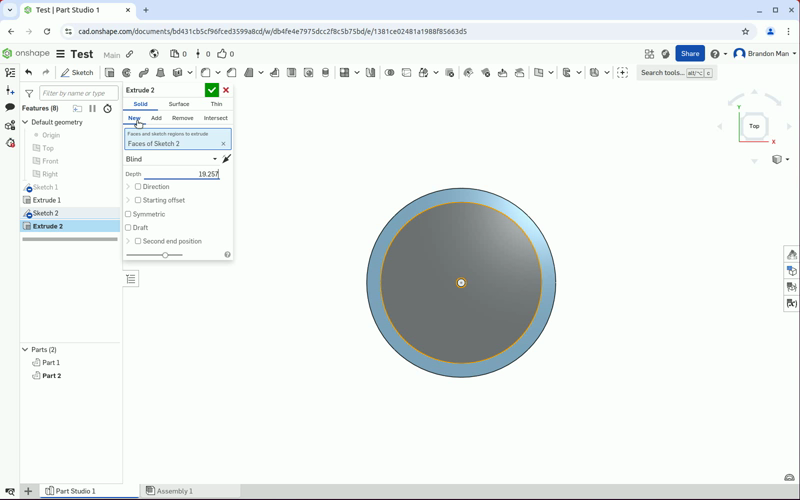
key(enter)
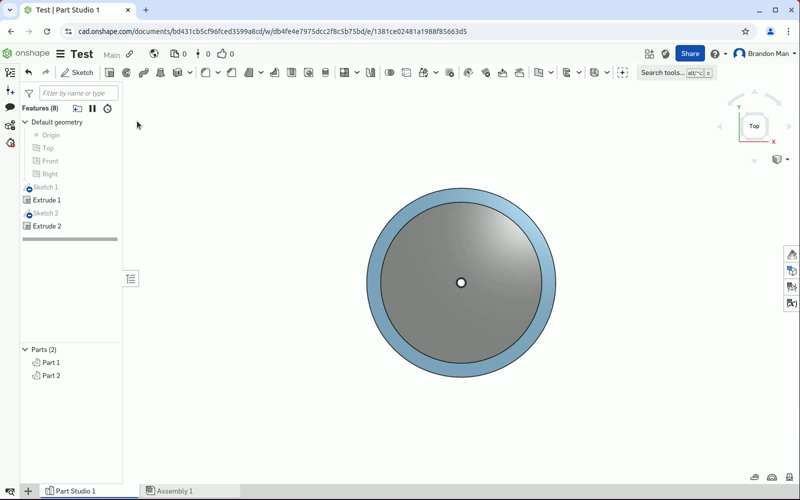
key(shift+h)
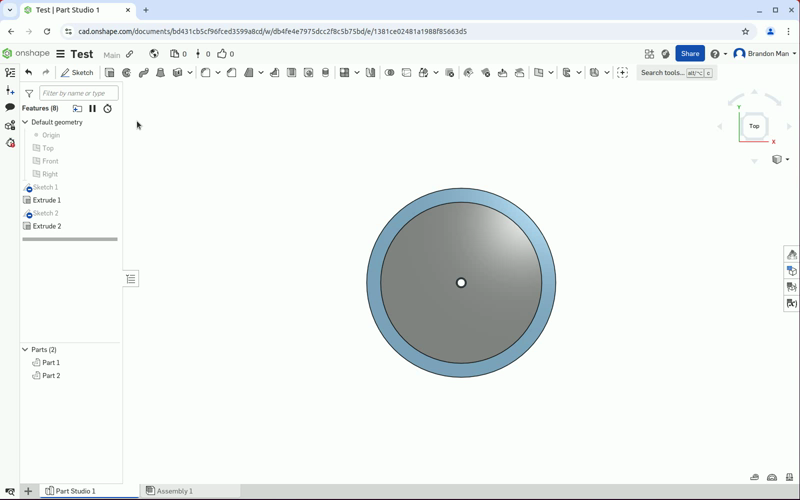
key(shift+h)
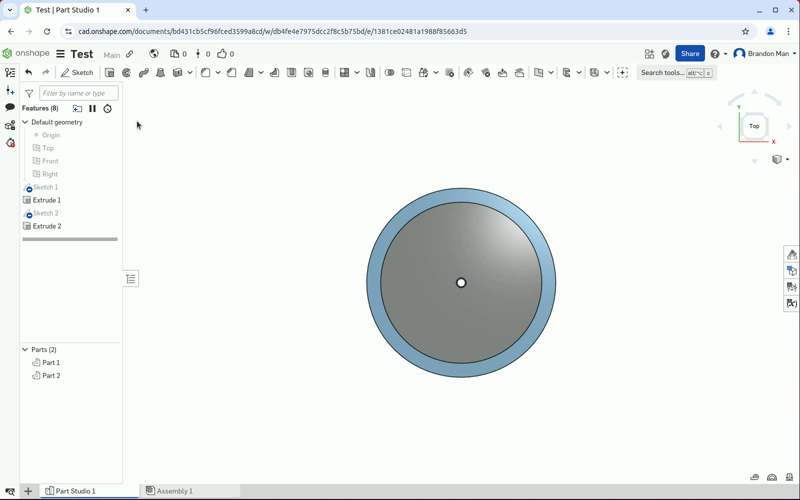
mouse_move(73, 189)
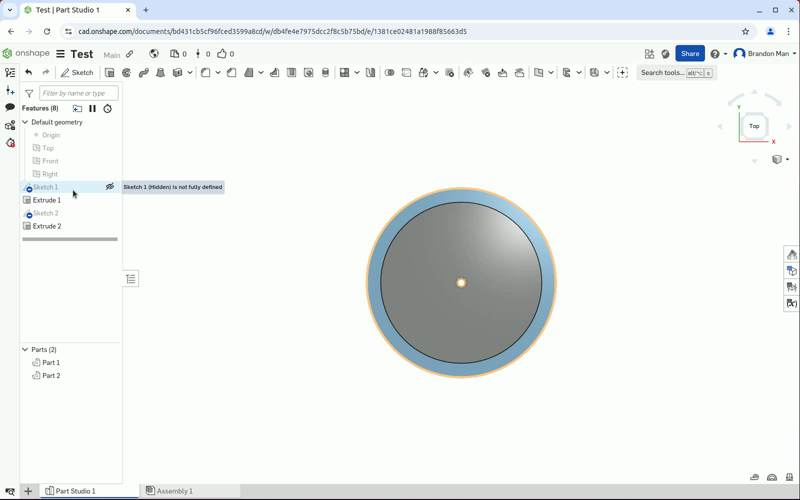
click(73, 189)
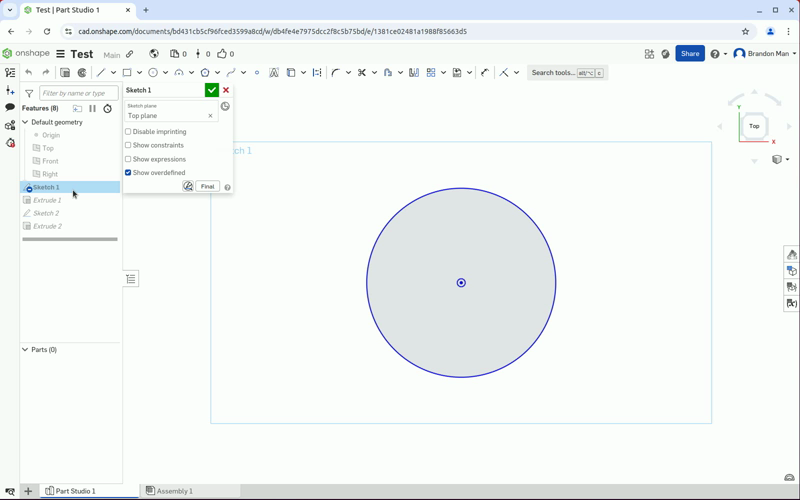
mouse_move(229, 92)
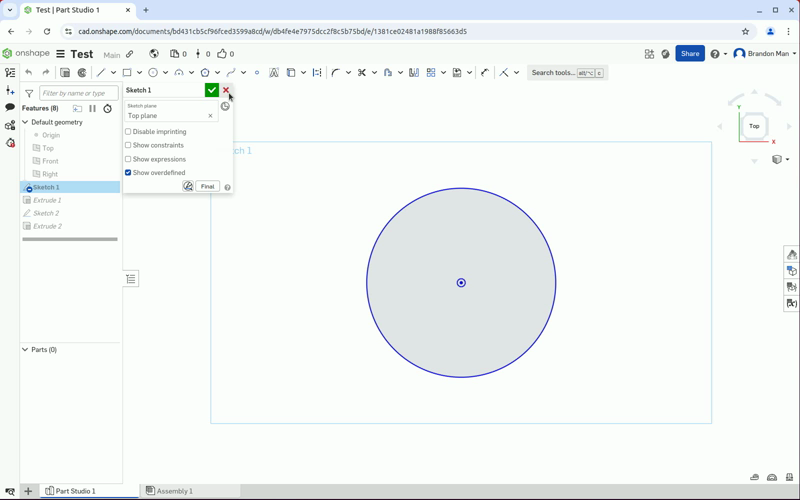
click(229, 92)
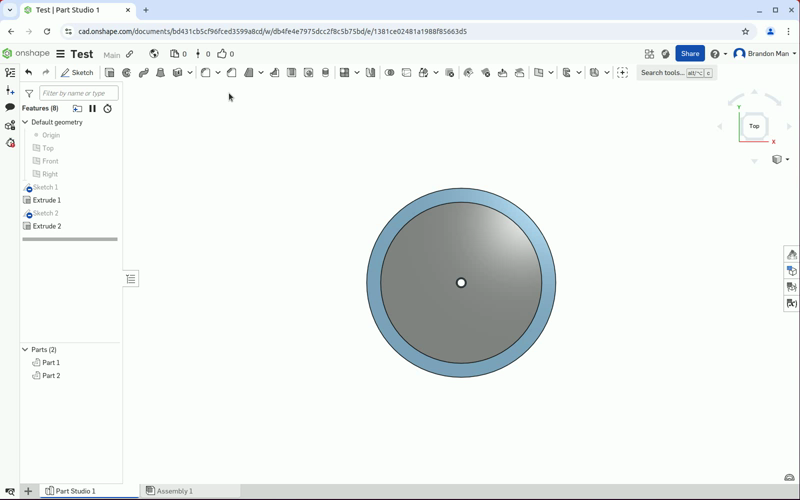
mouse_move(541, 75)
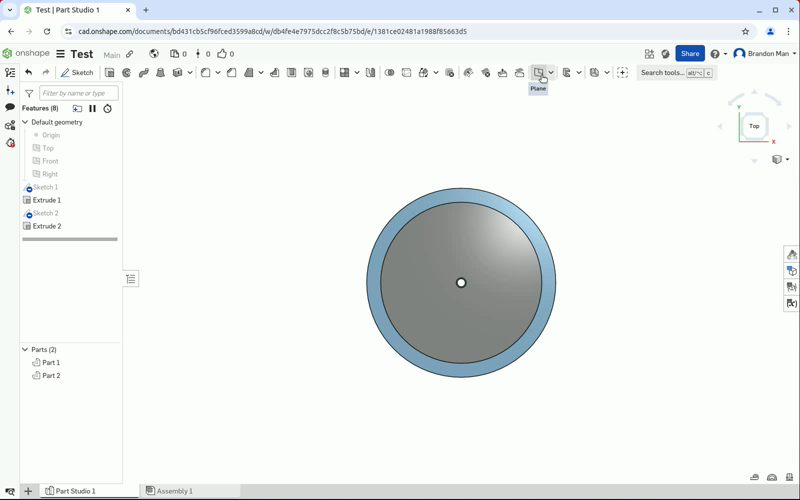
click(541, 75)
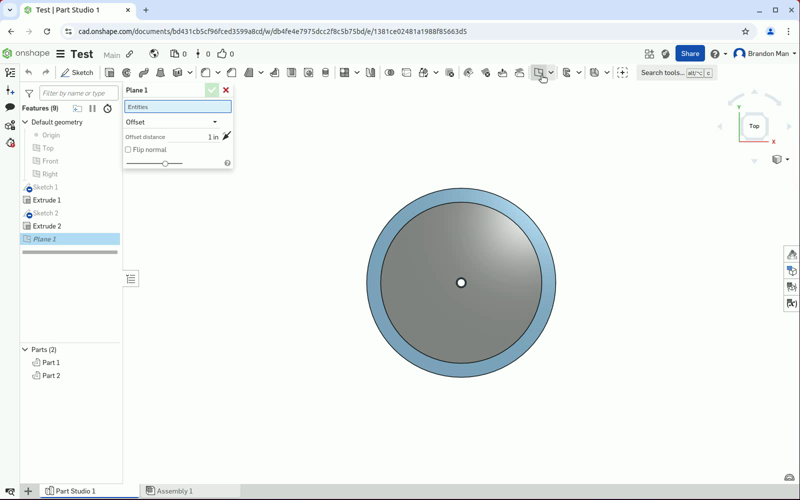
mouse_move(73, 150)
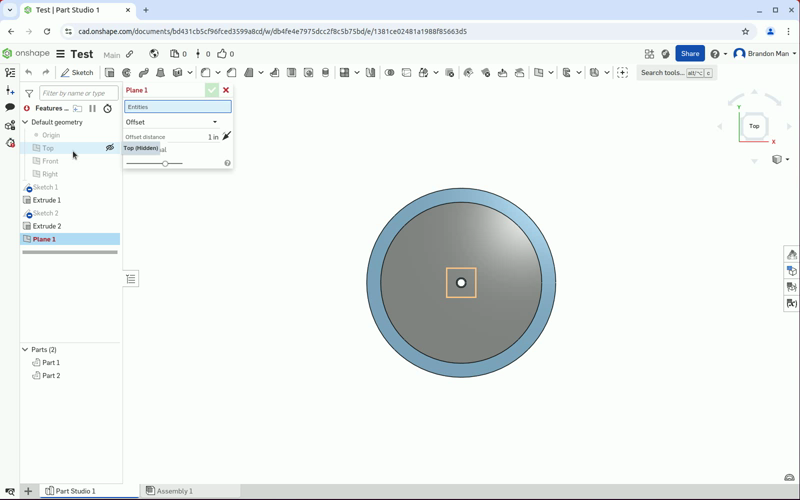
click(73, 150)
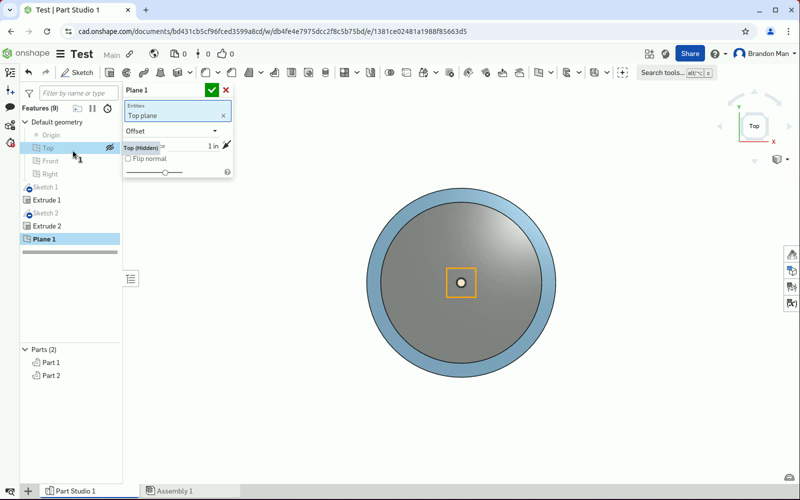
key(tab, 2)
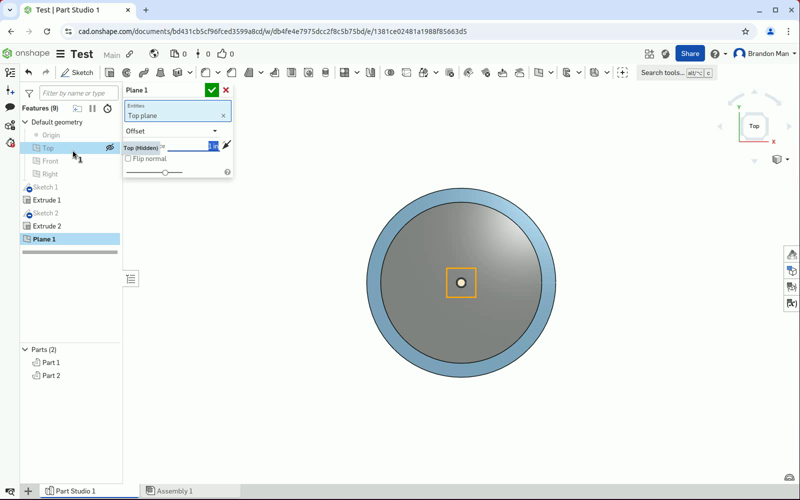
text(19.257)
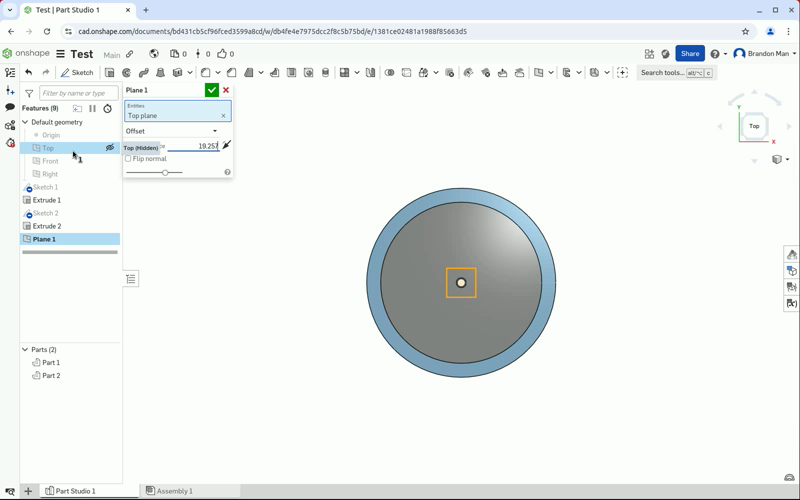
key(enter, 2)
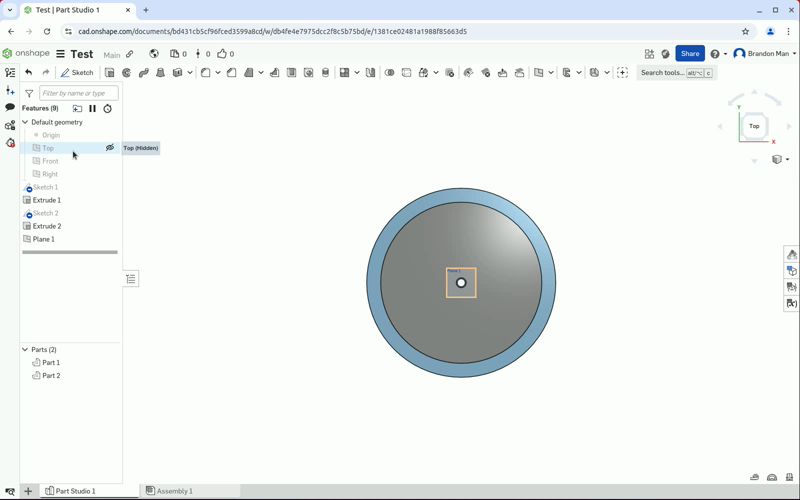
key(shift+s)
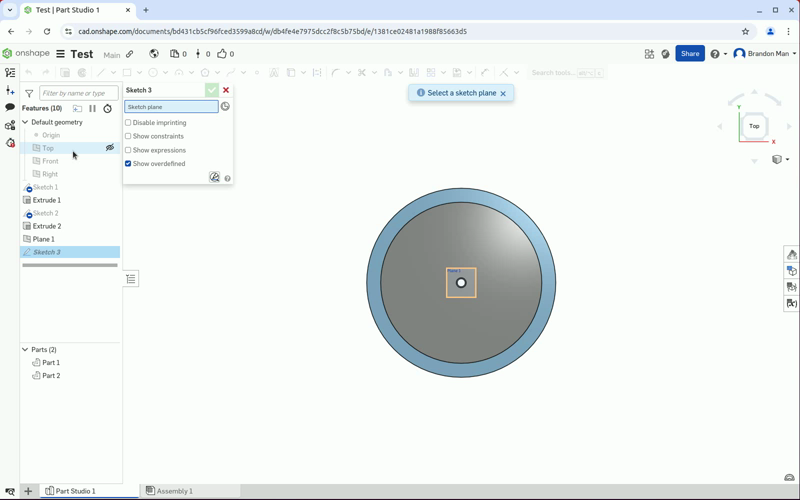
mouse_move(73, 241)
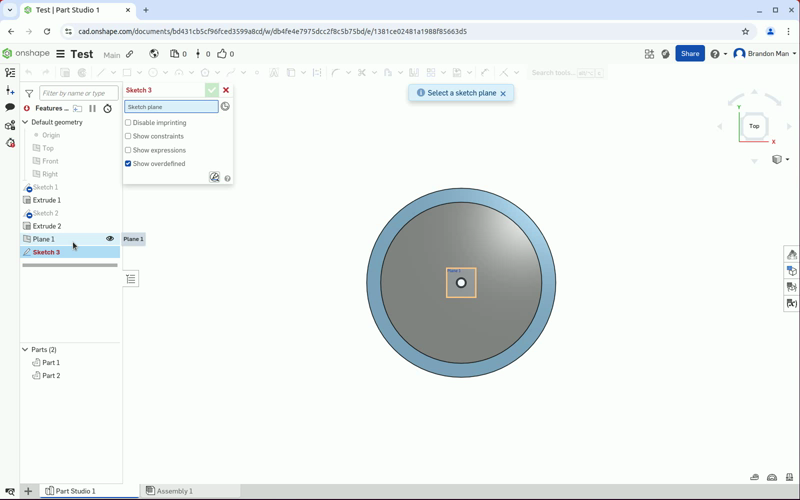
click(73, 241)
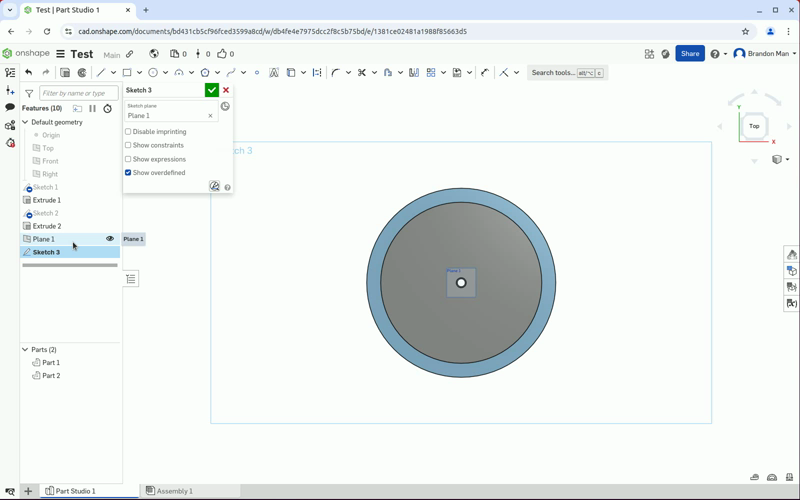
mouse_move(73, 352)
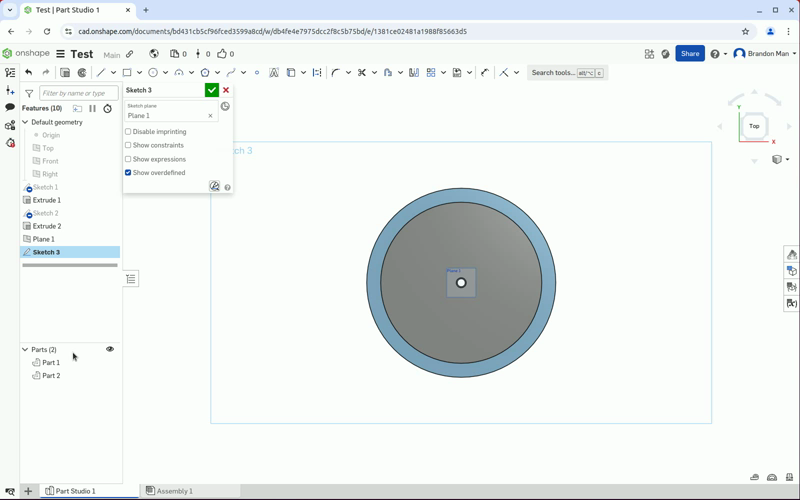
key(y)
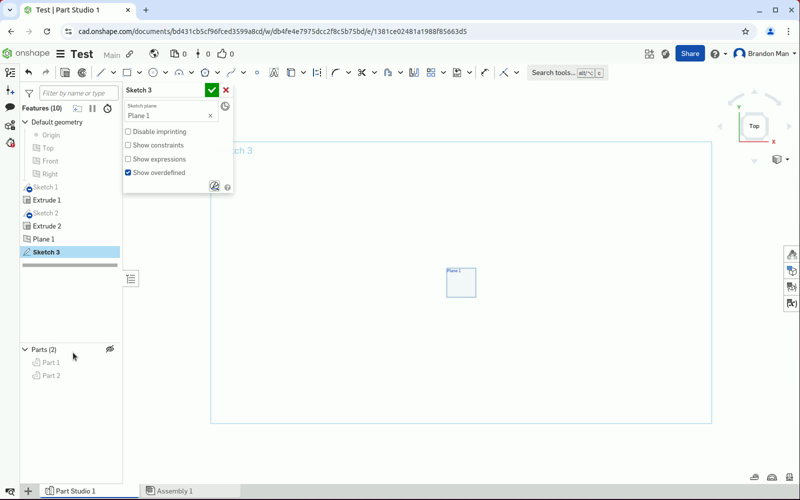
key(c)
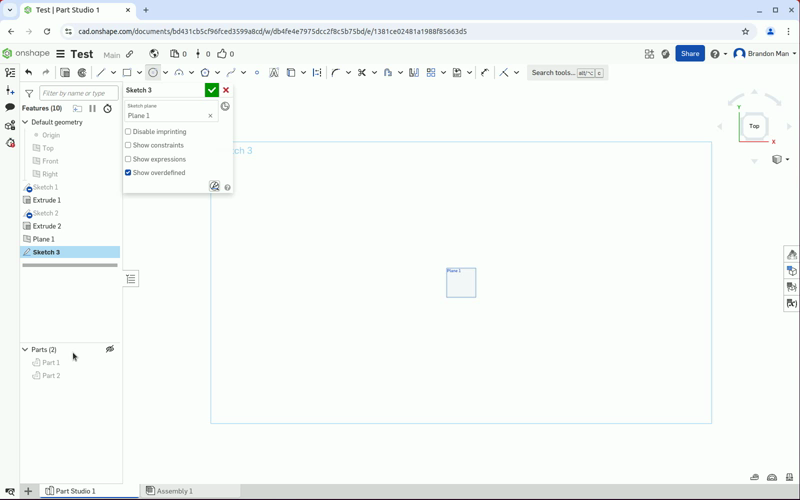
key_down(shift)
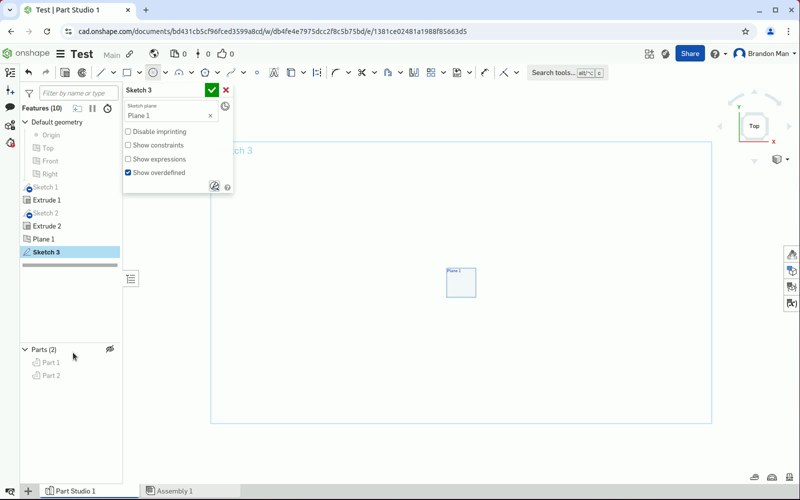
mouse_move(462, 282)
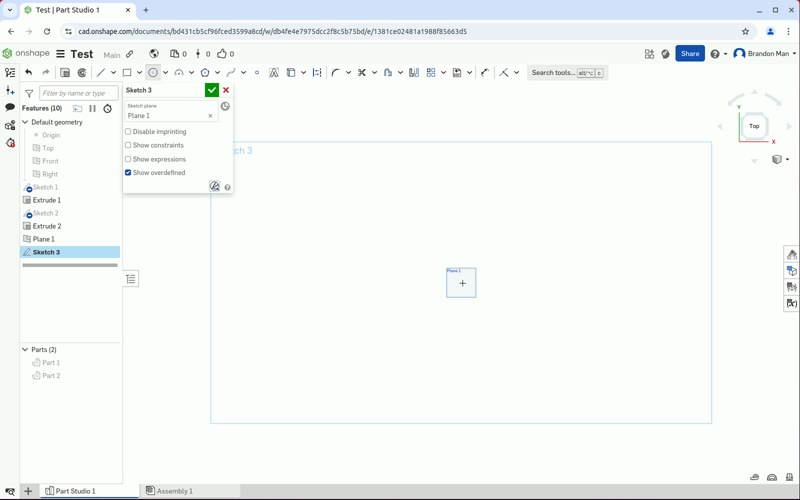
click(462, 282)
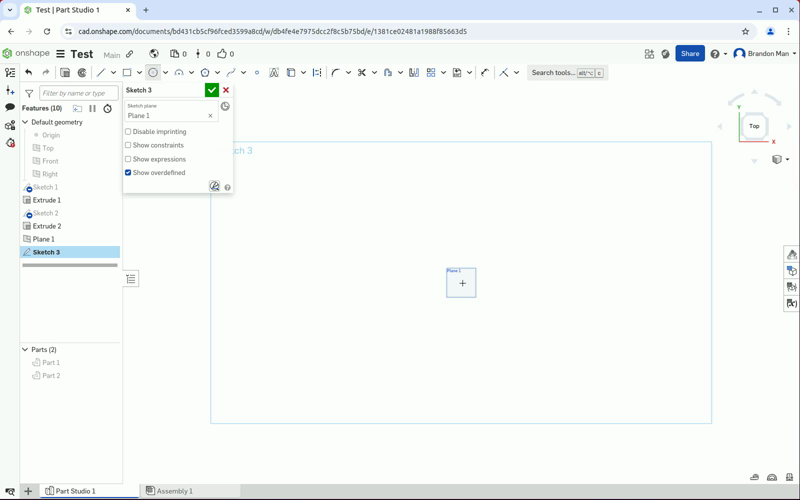
key_up(shift)
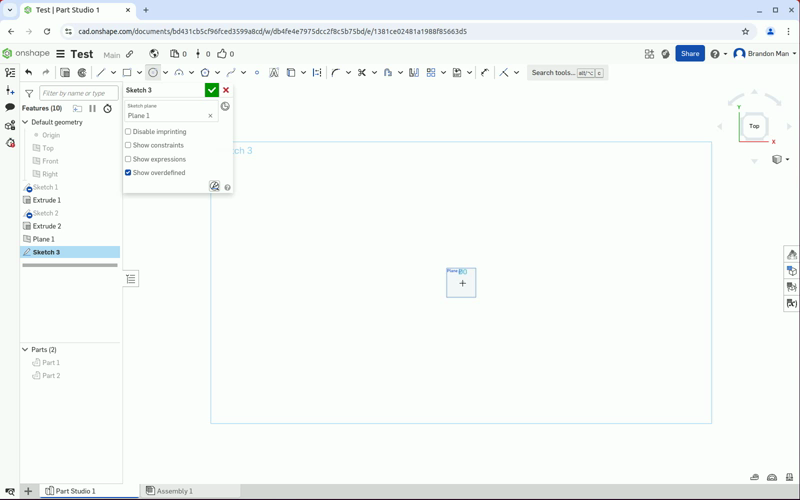
mouse_move(556, 282)
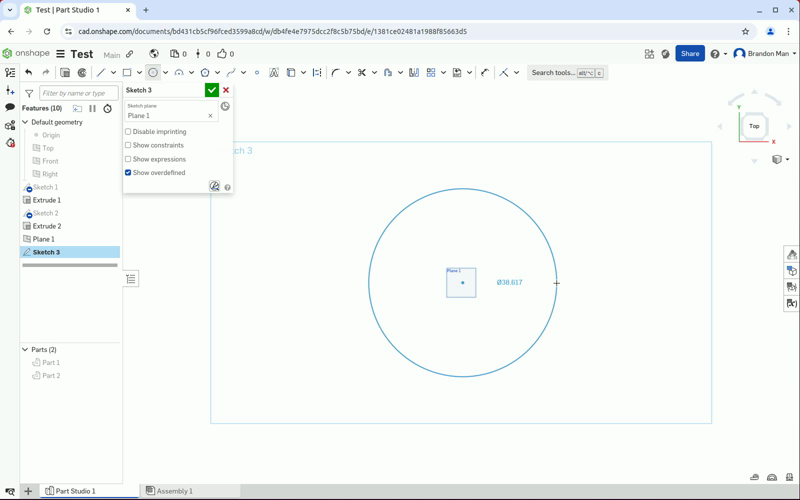
click(556, 282)
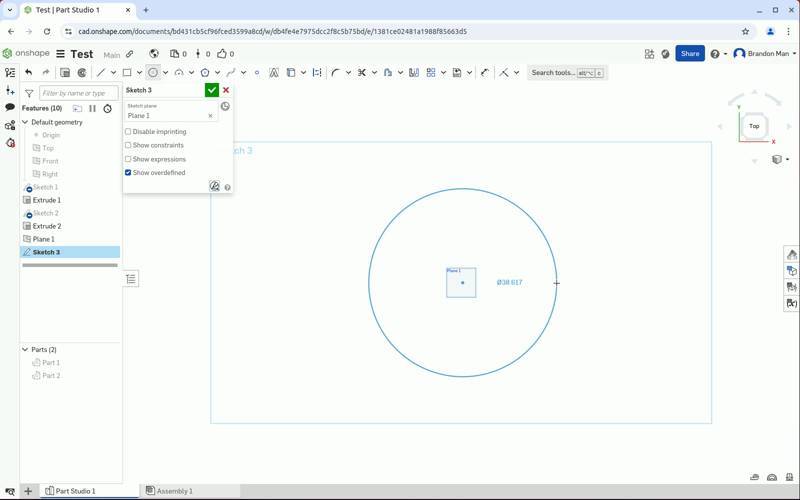
key(esc)
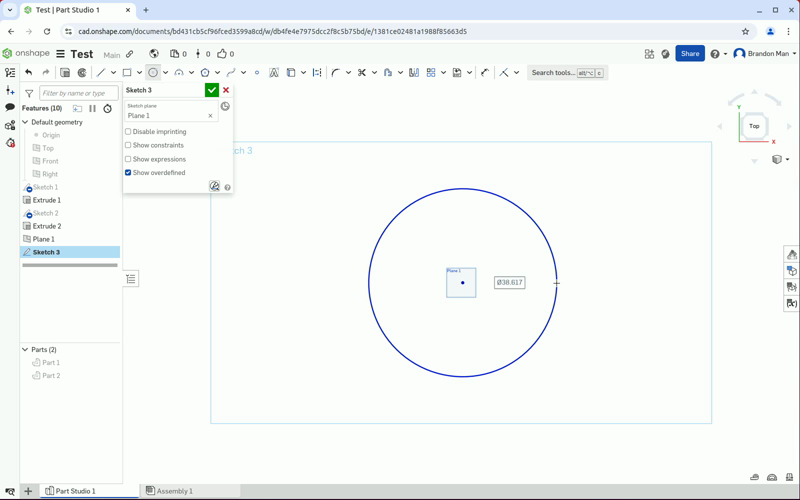
key(c)
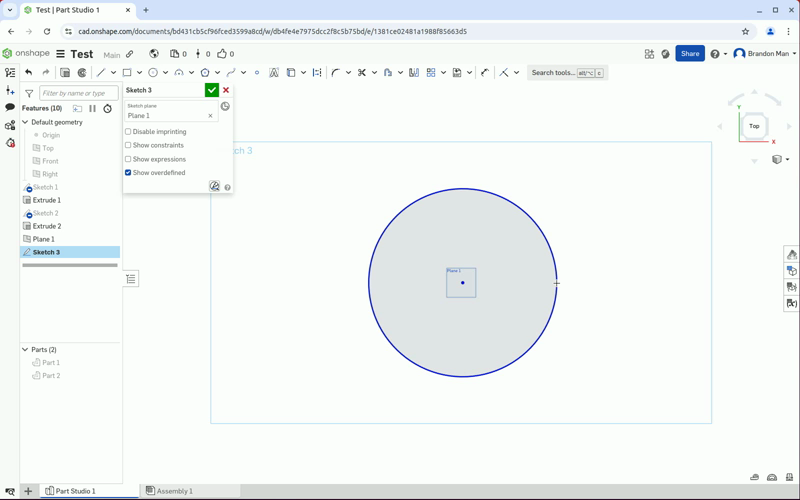
key_down(shift)
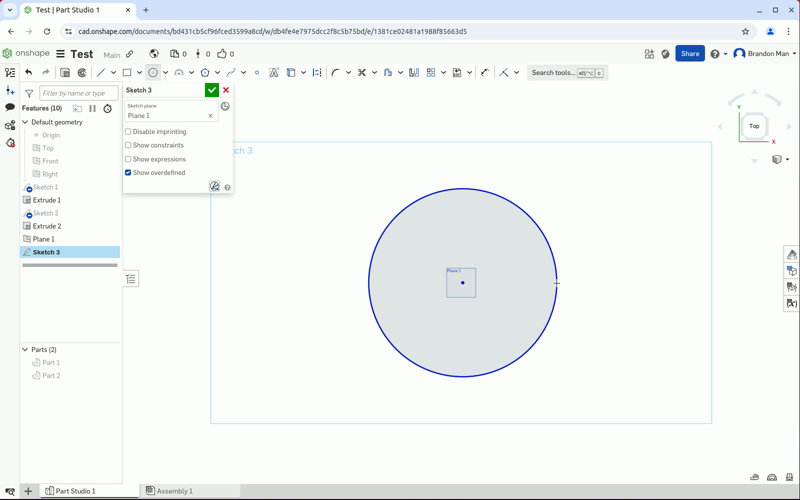
mouse_move(460, 282)
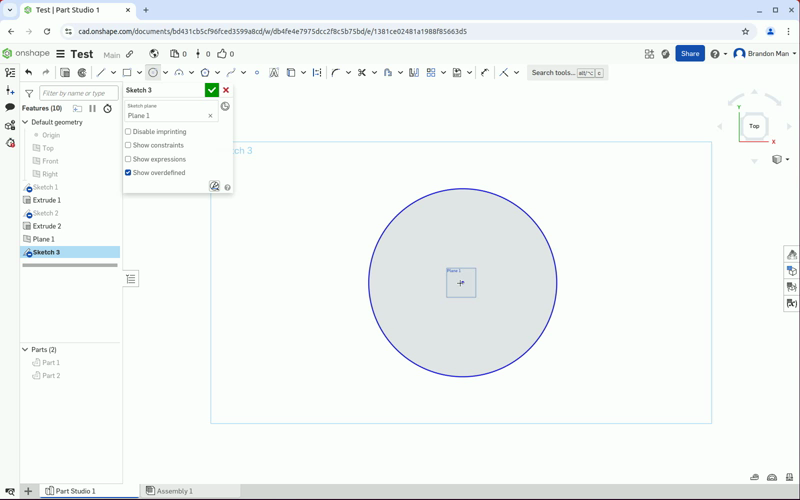
scroll(6)
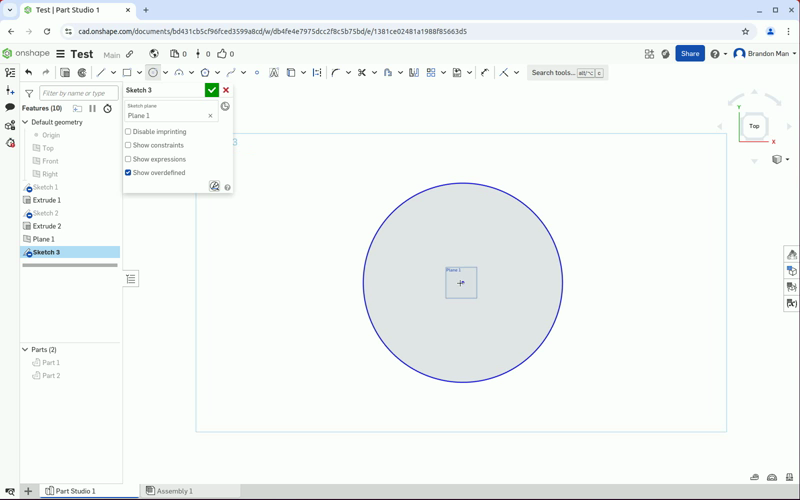
scroll(6)
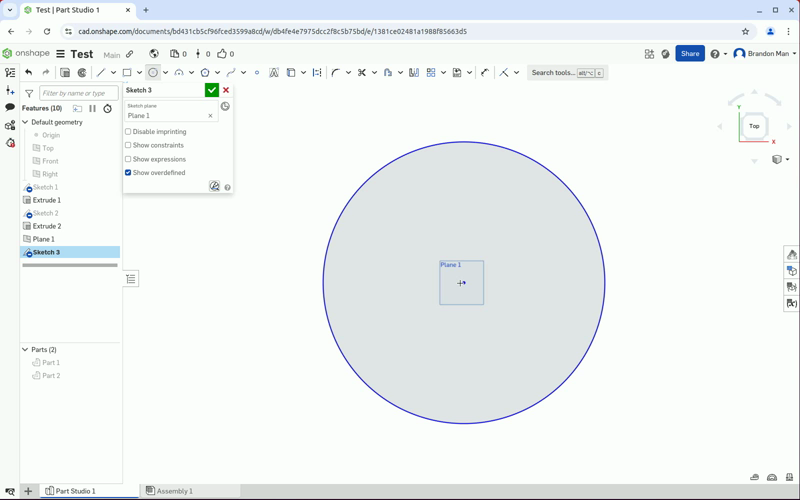
scroll(6)
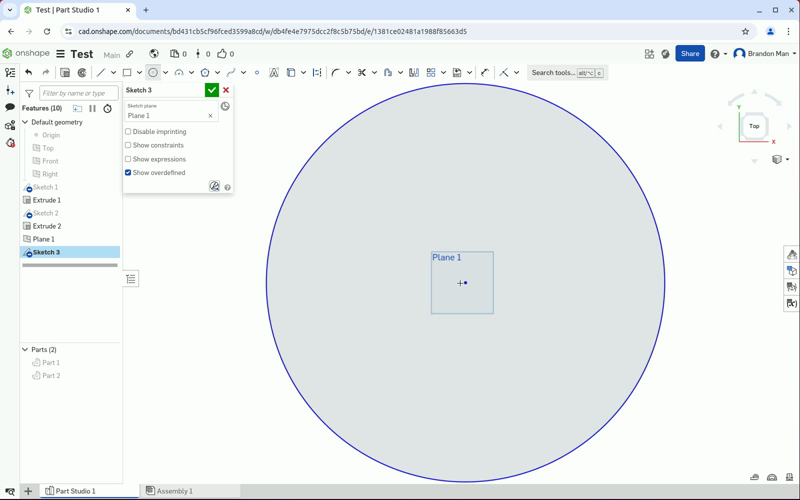
scroll(6)
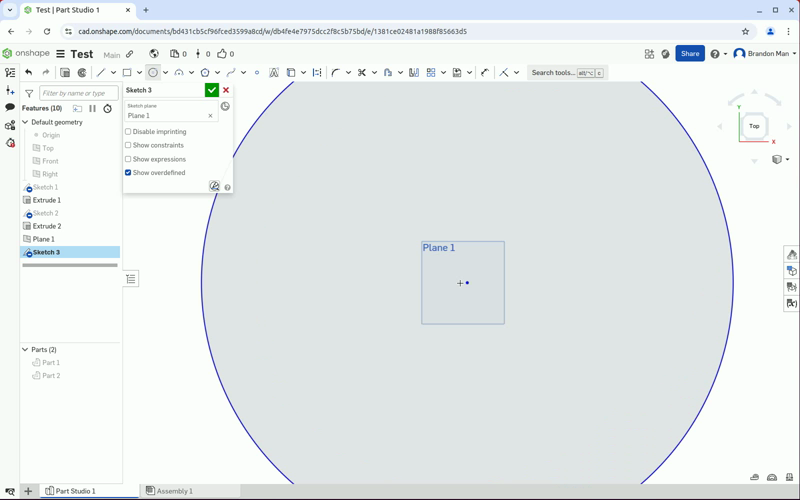
scroll(6)
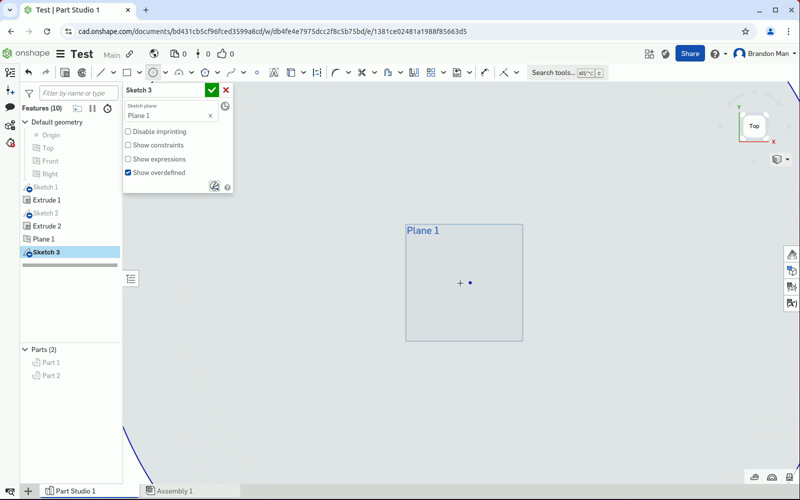
scroll(6)
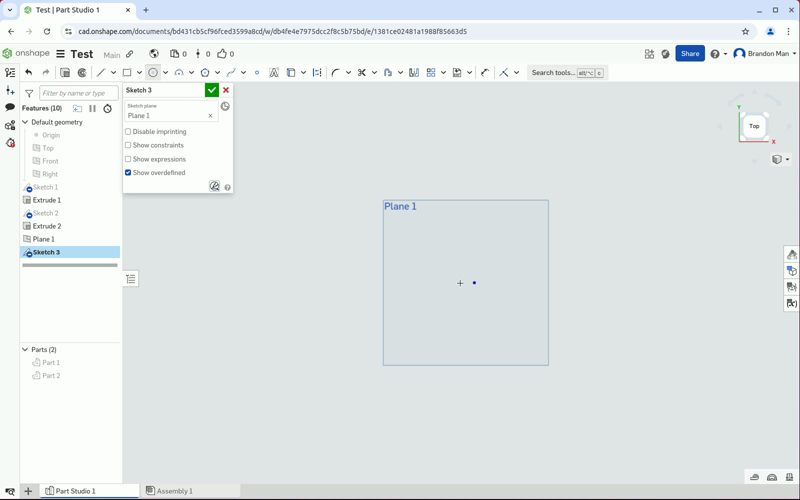
scroll(6)
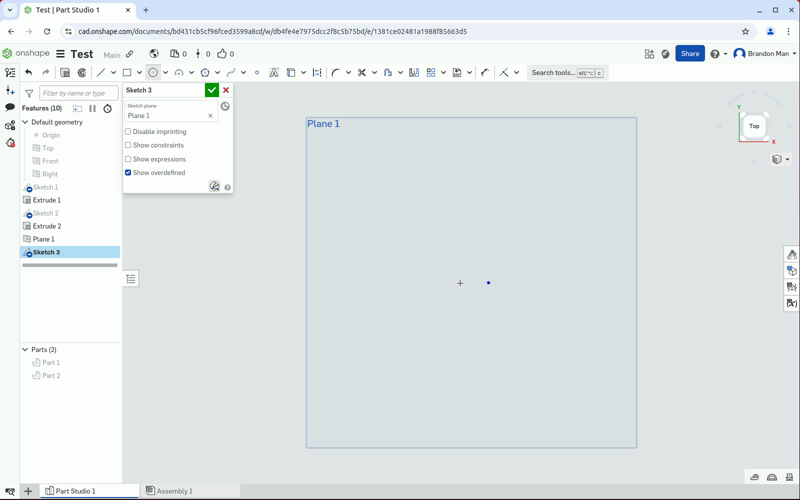
click(460, 282)
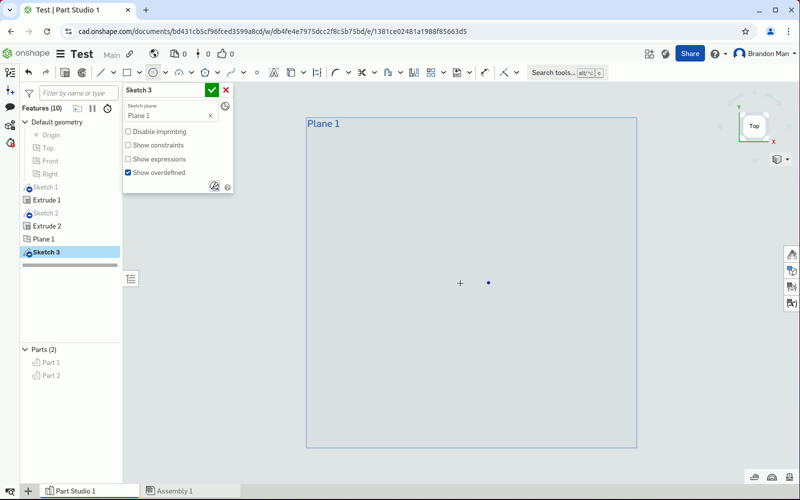
scroll(-6)
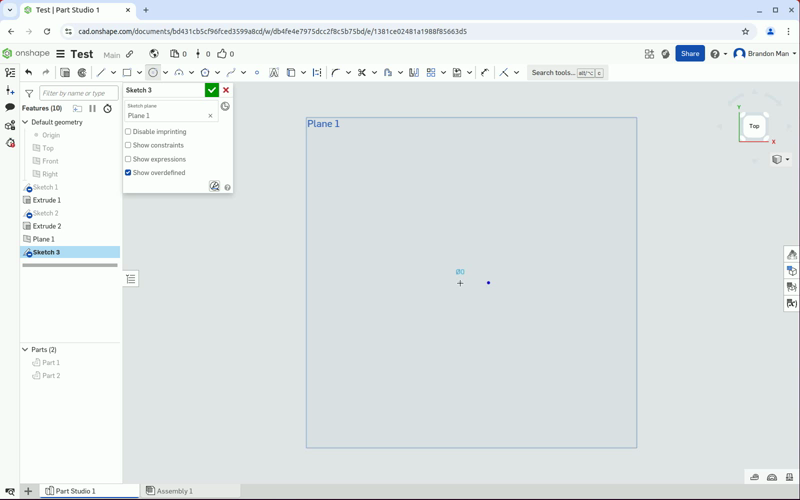
scroll(-6)
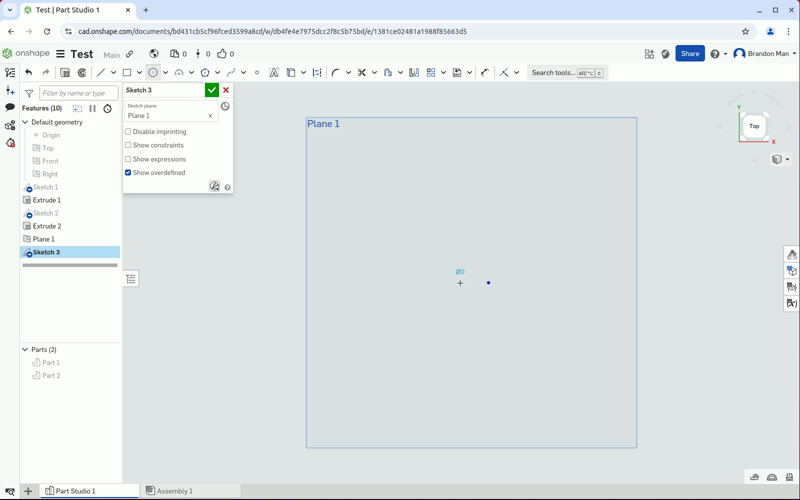
scroll(-6)
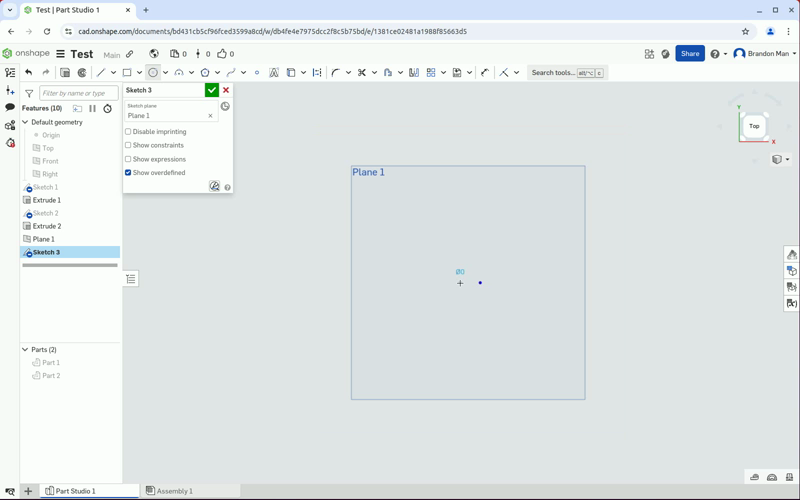
scroll(-6)
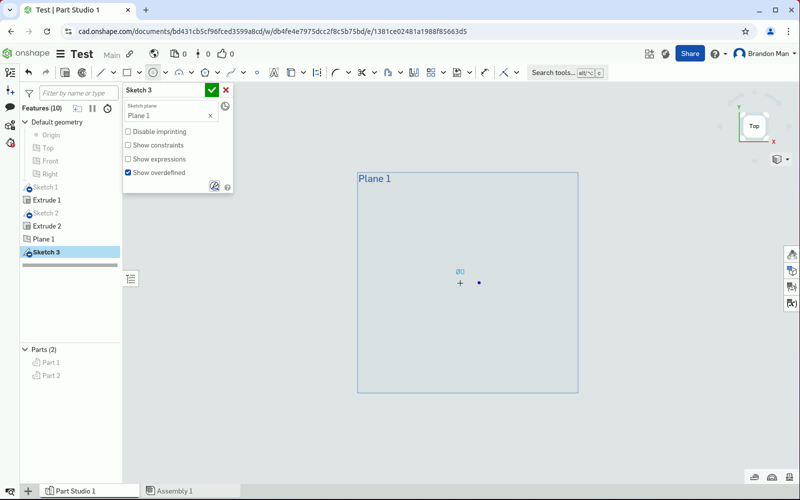
scroll(-6)
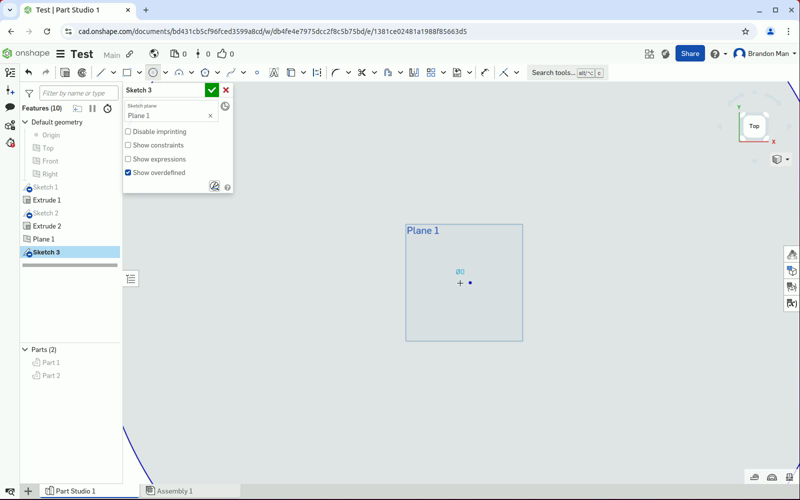
scroll(-6)
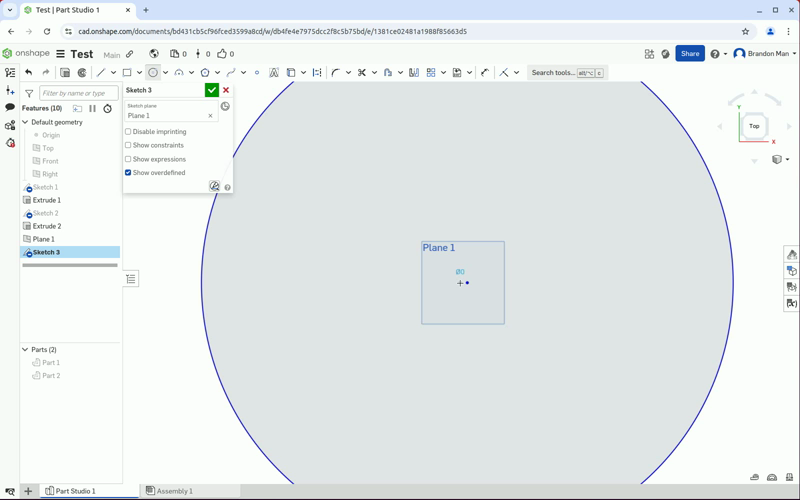
scroll(-6)
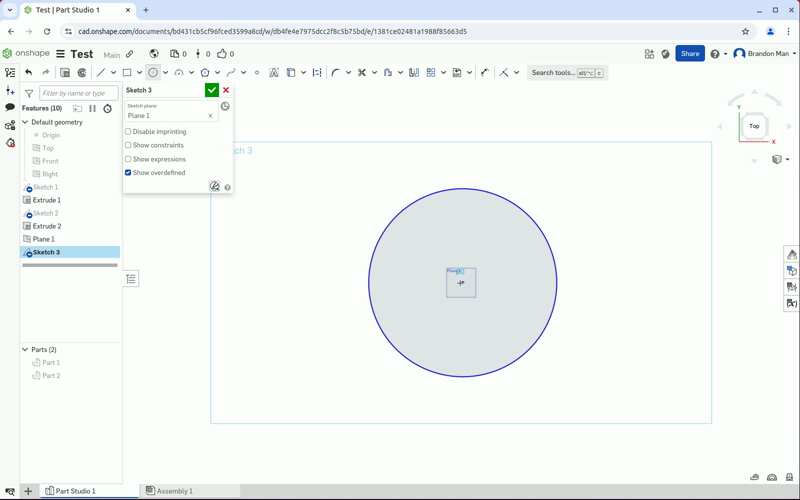
key_up(shift)
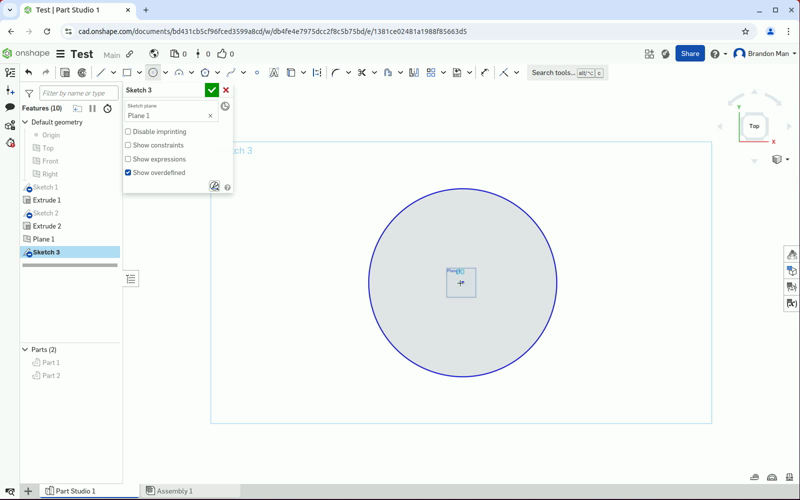
mouse_move(539, 282)
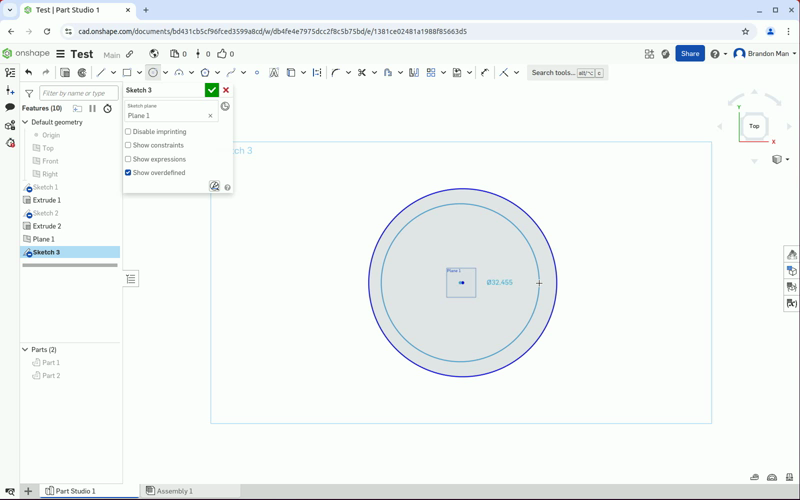
click(539, 282)
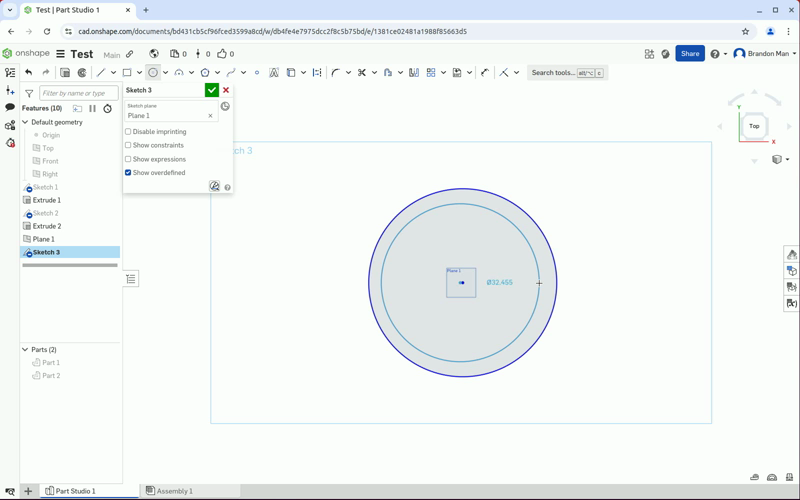
key(esc)
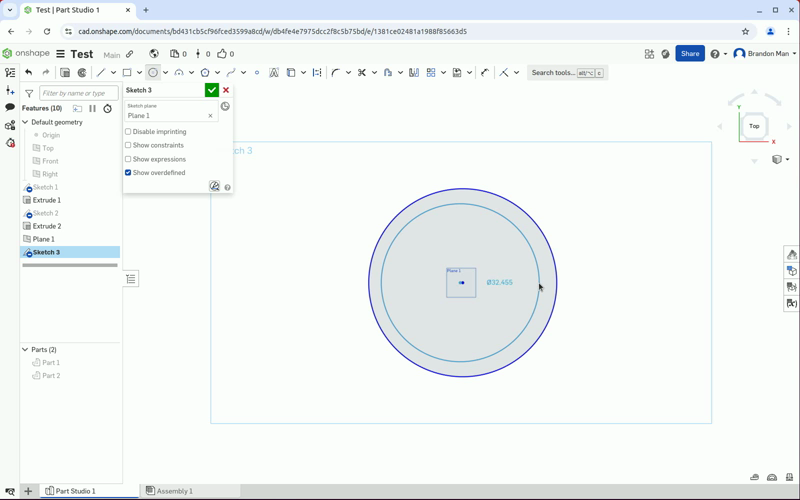
mouse_move(420, 358)
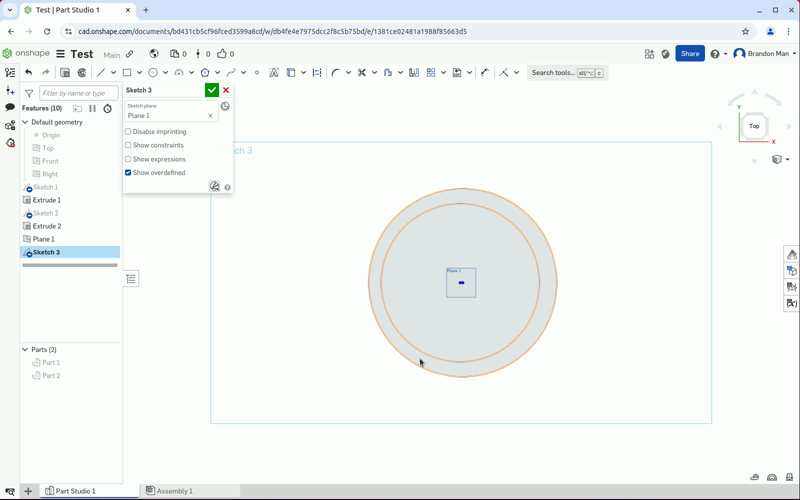
click(420, 358)
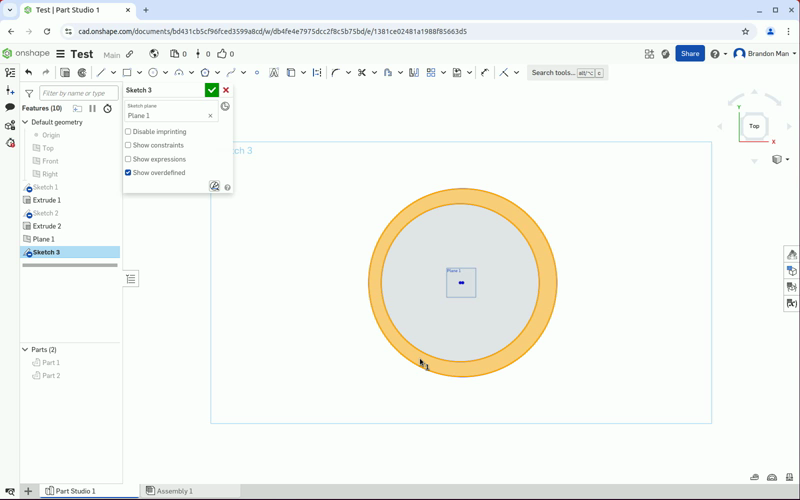
mouse_move(73, 352)
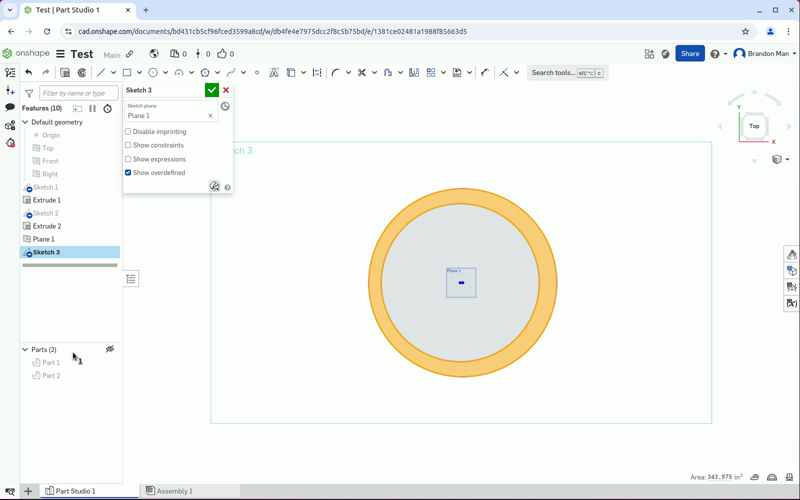
key(shift+y)
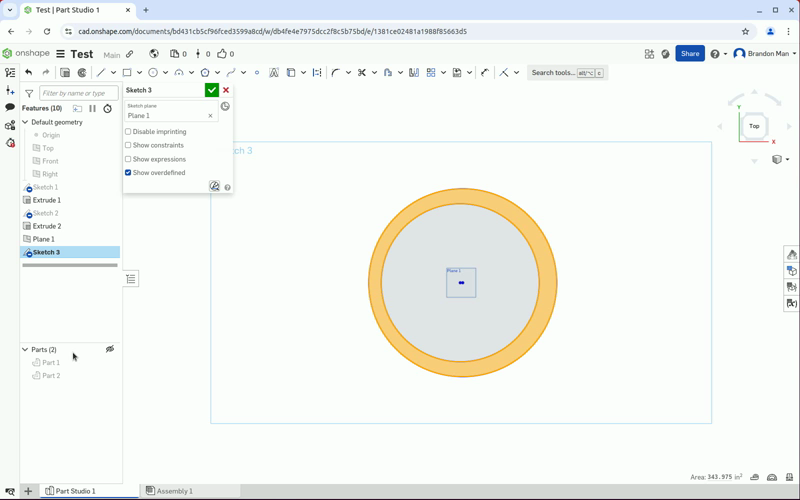
key(shift+e)
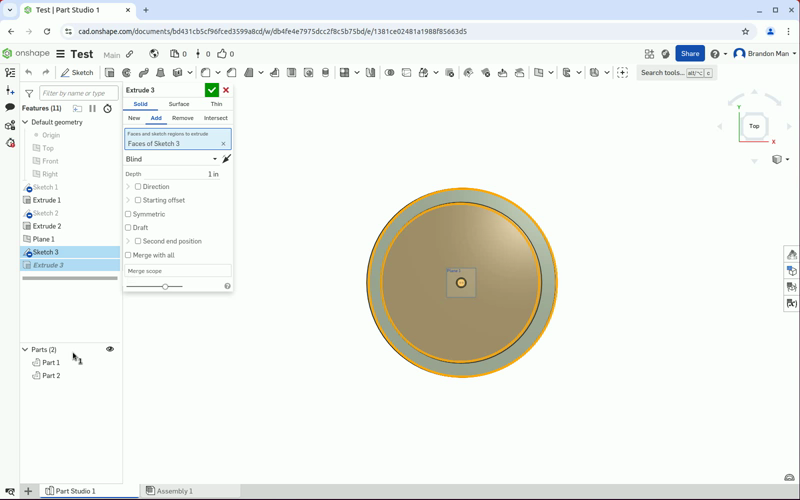
mouse_move(143, 106)
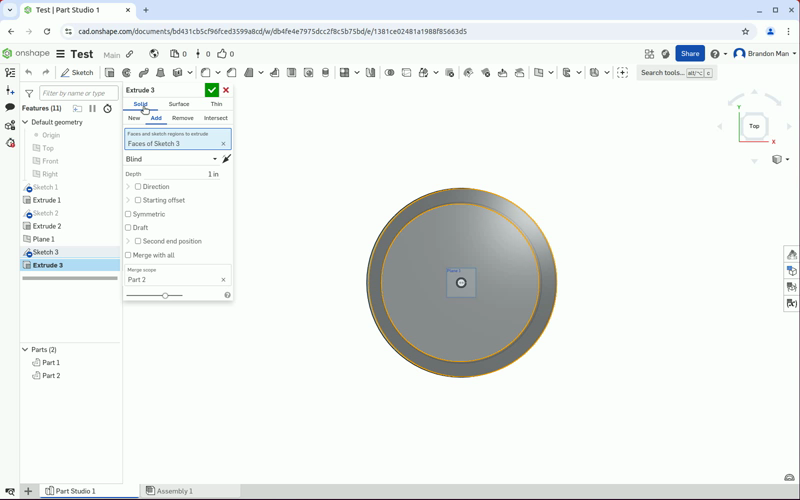
click(143, 106)
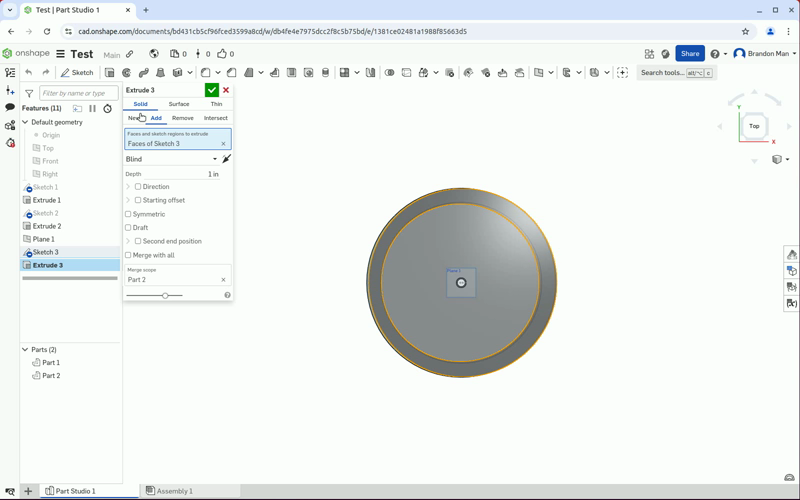
mouse_move(137, 120)
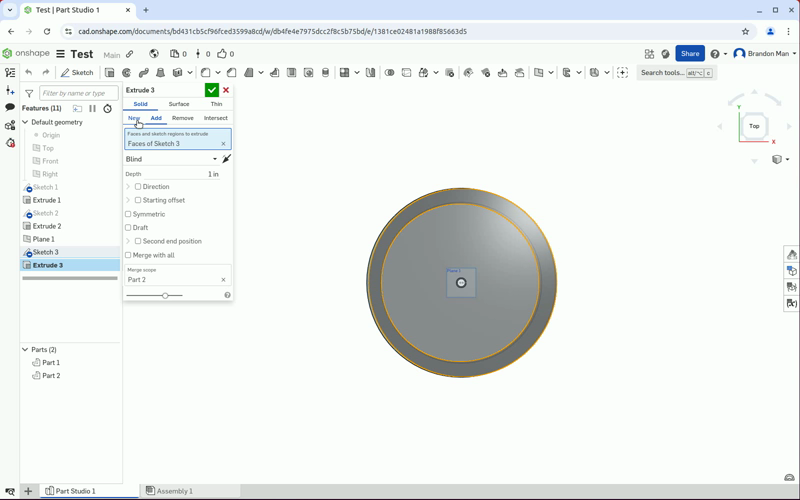
click(137, 120)
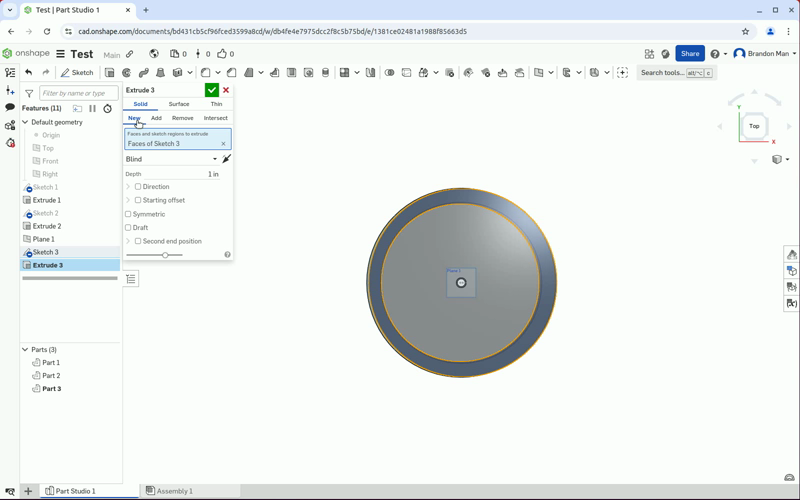
key(tab, 4)
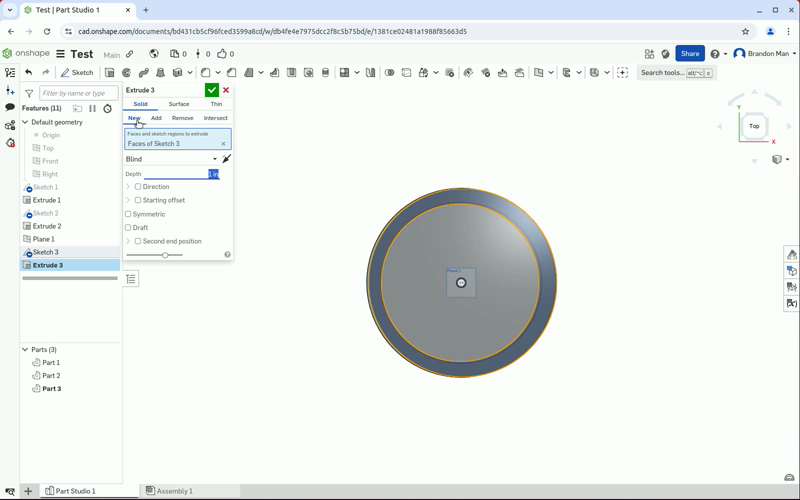
text(3.851)
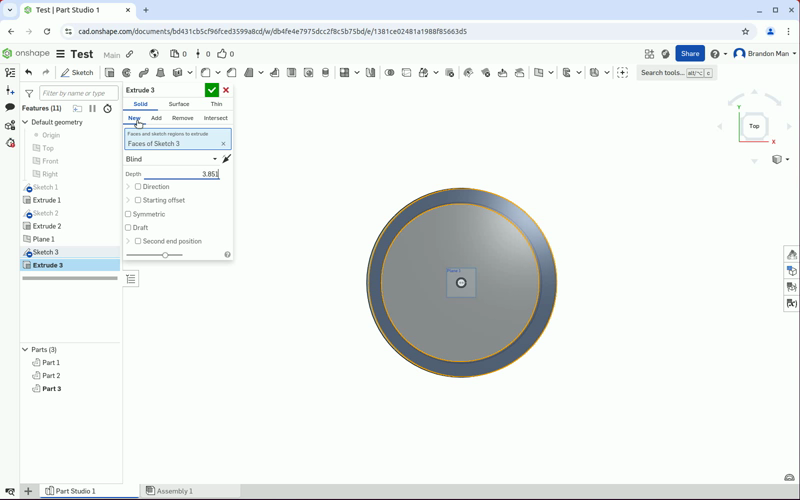
key(enter)
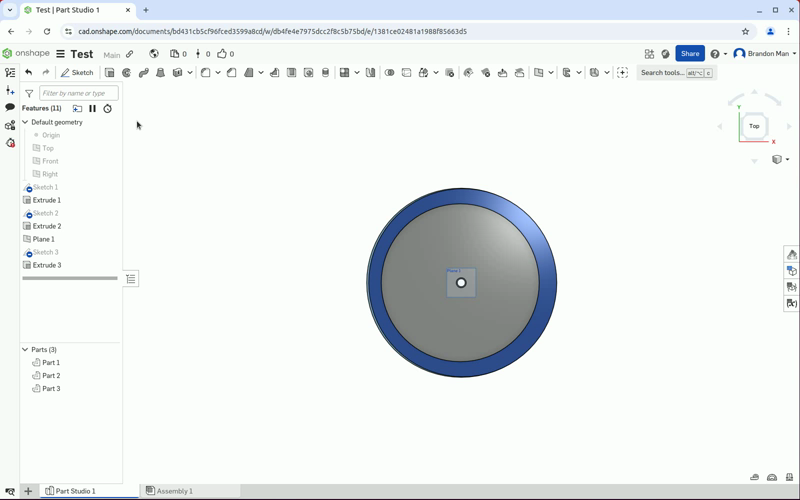
key(shift+h)
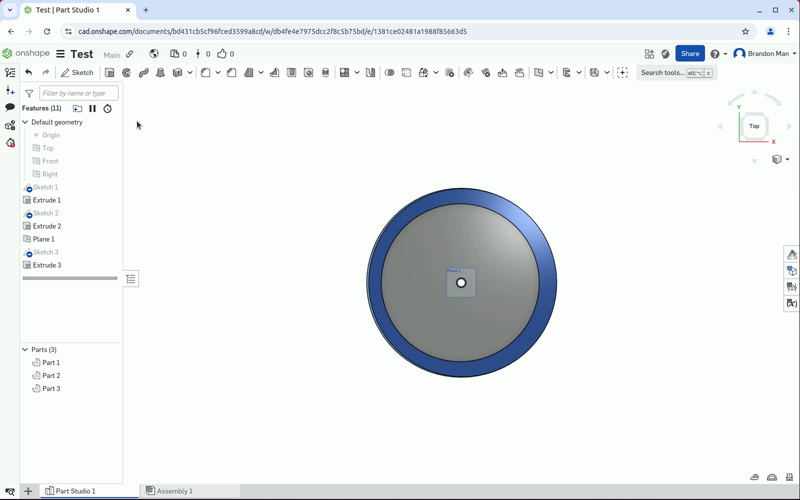
key(shift+h)
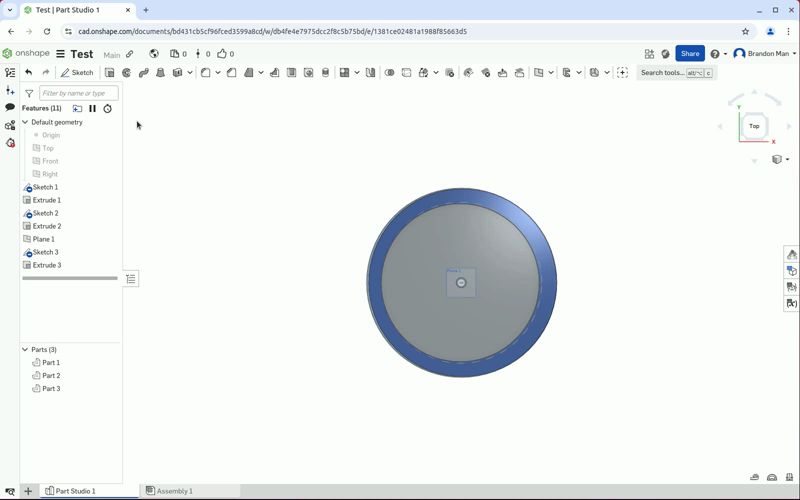
key(shift+7)
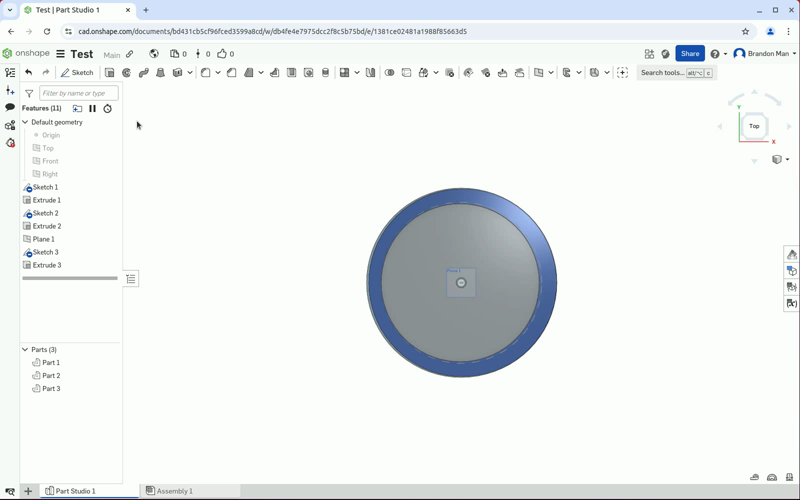
key(up, 3)
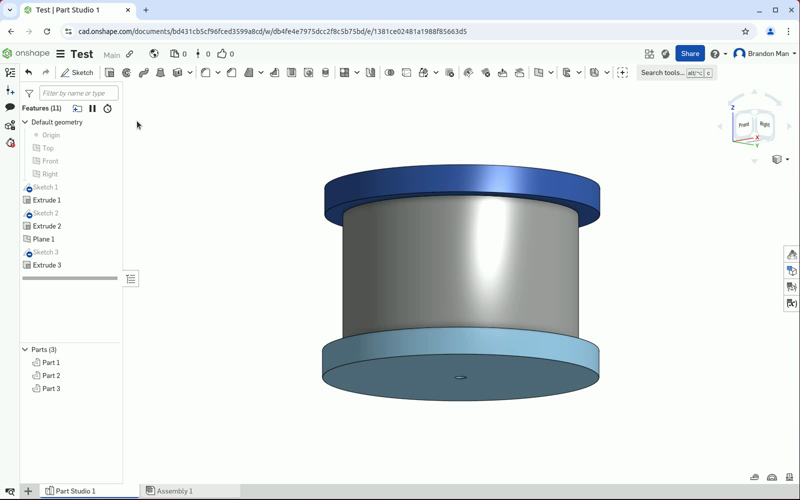
key(left, 3)
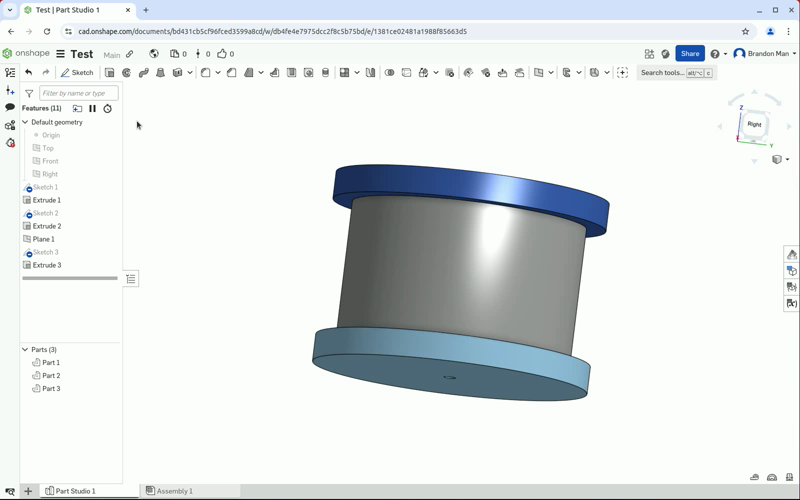
key(right, 3)
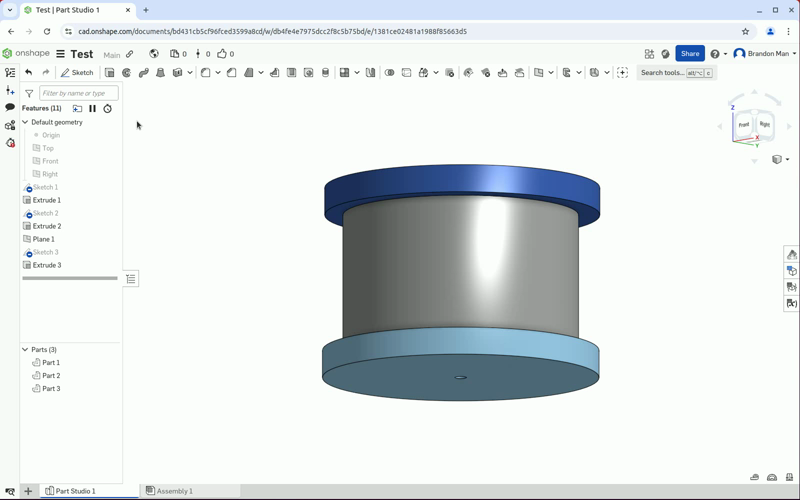
key(down, 3)
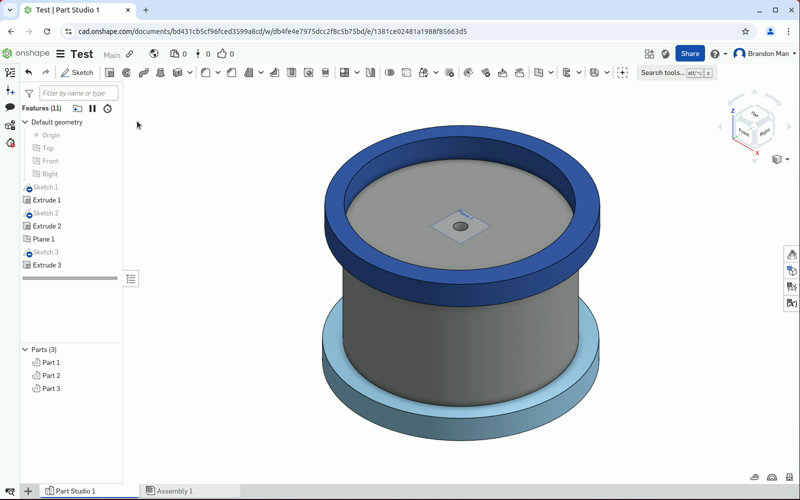
mouse_move(73, 189)
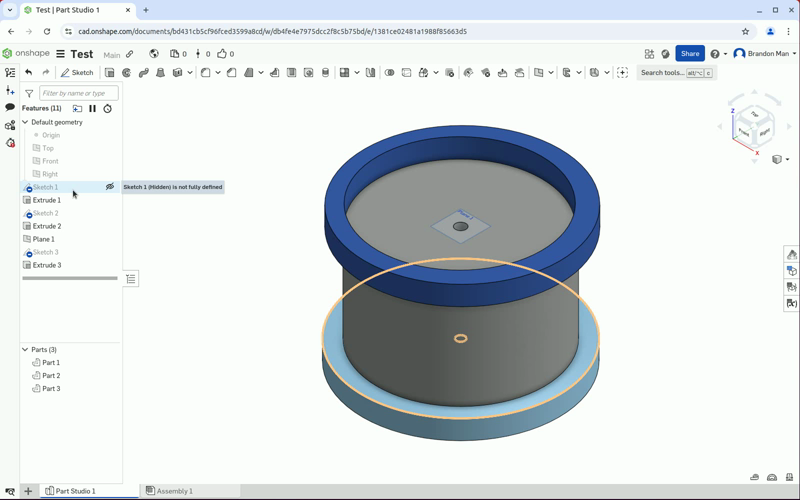
click(73, 189)